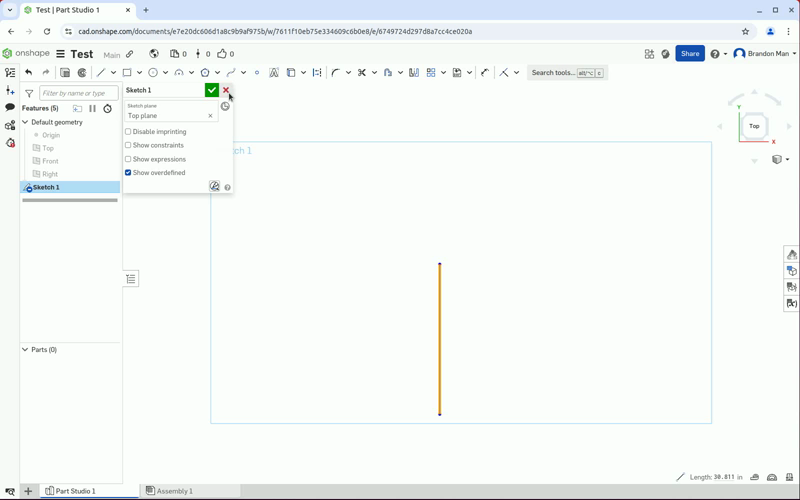
key(shift+h)
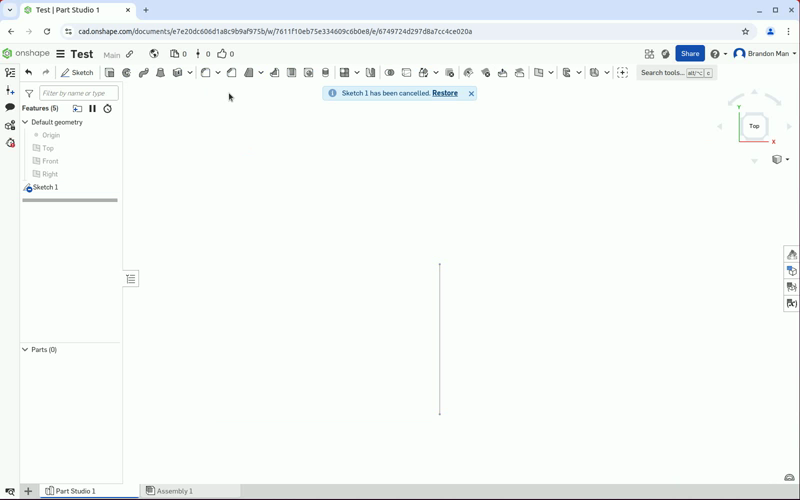
key(shift+s)
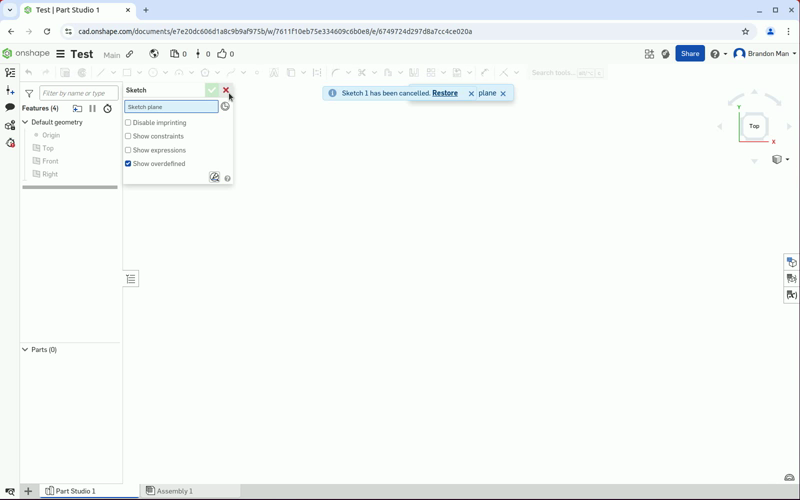
mouse_move(73, 150)
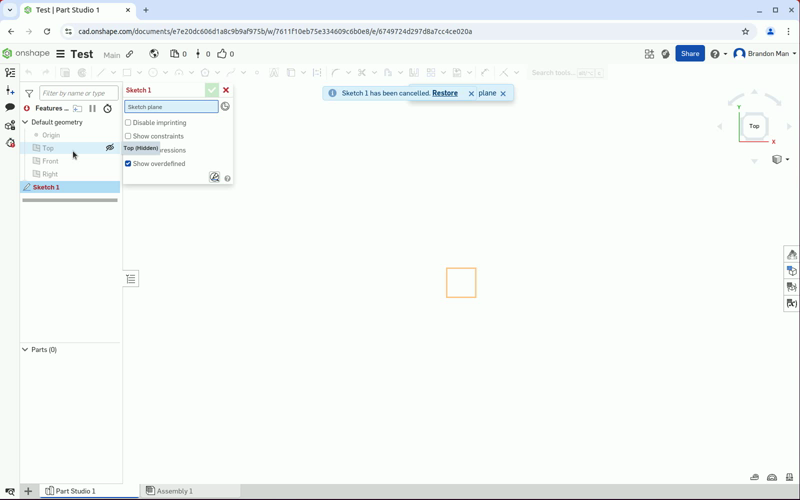
click(73, 150)
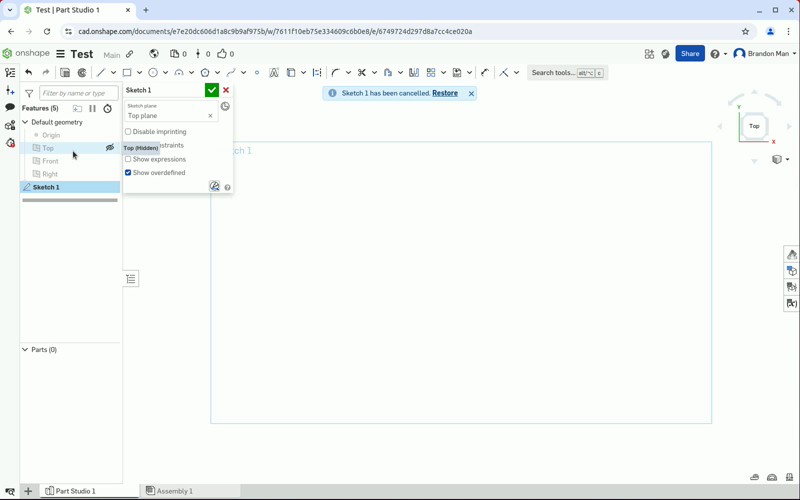
mouse_move(73, 352)
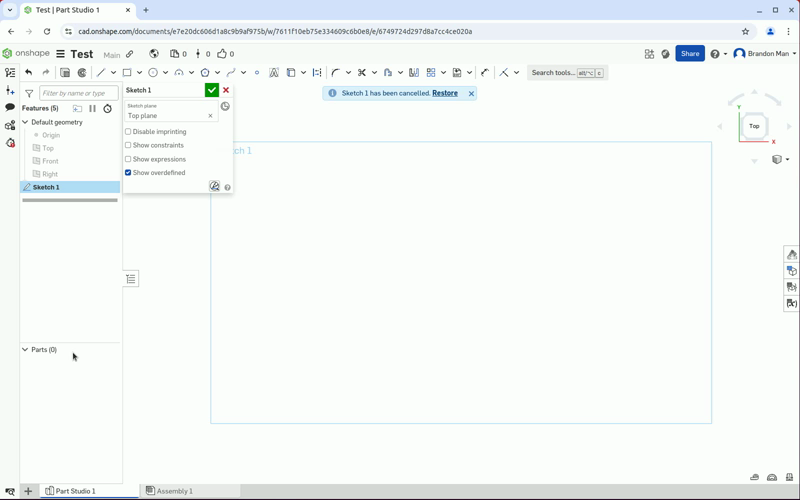
key(y)
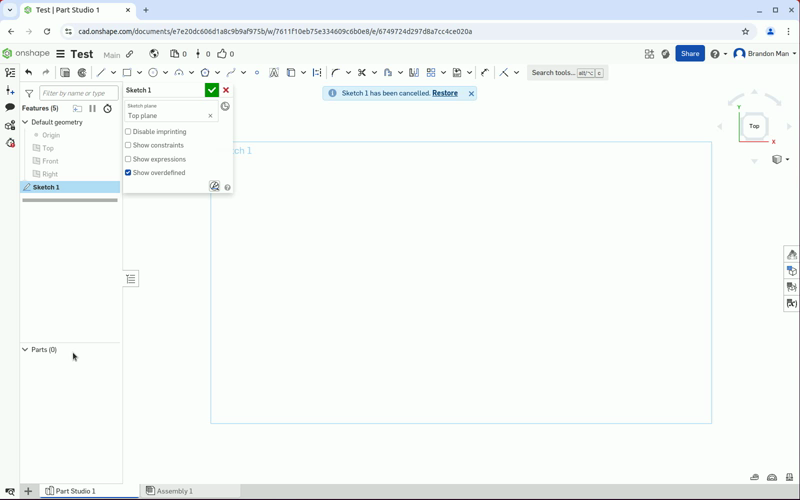
key(l)
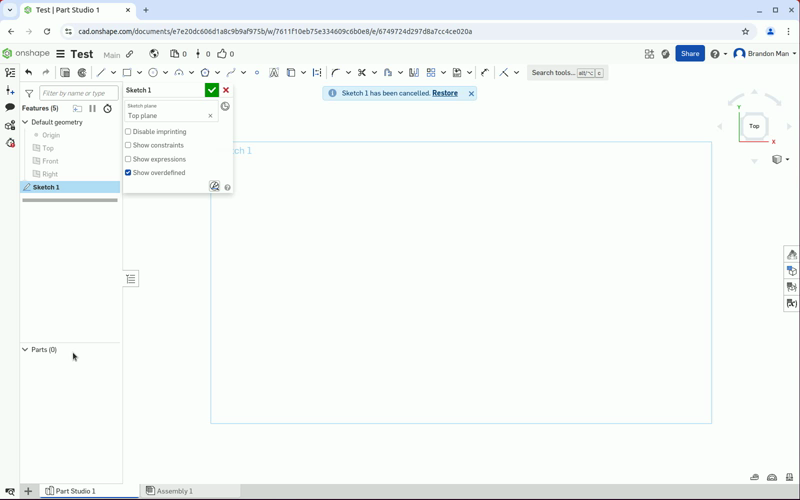
key_down(shift)
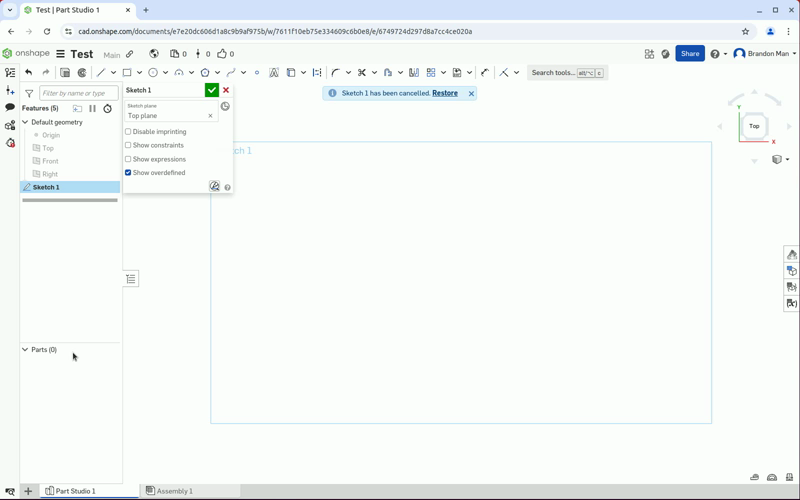
mouse_move(460, 282)
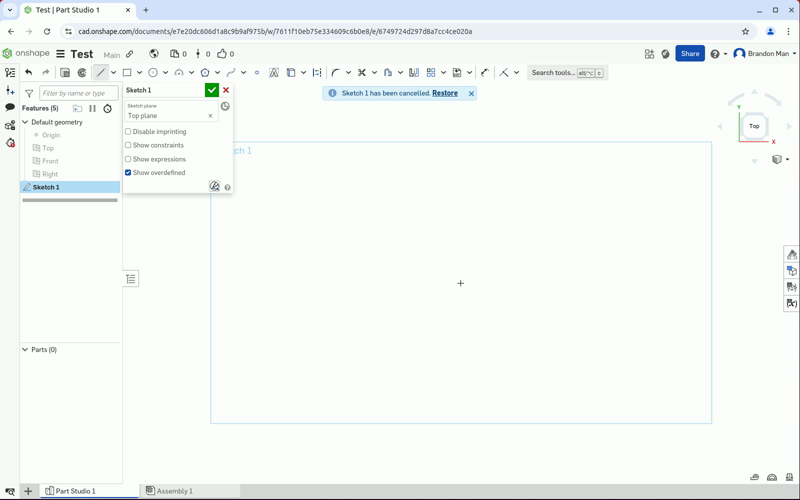
click(460, 282)
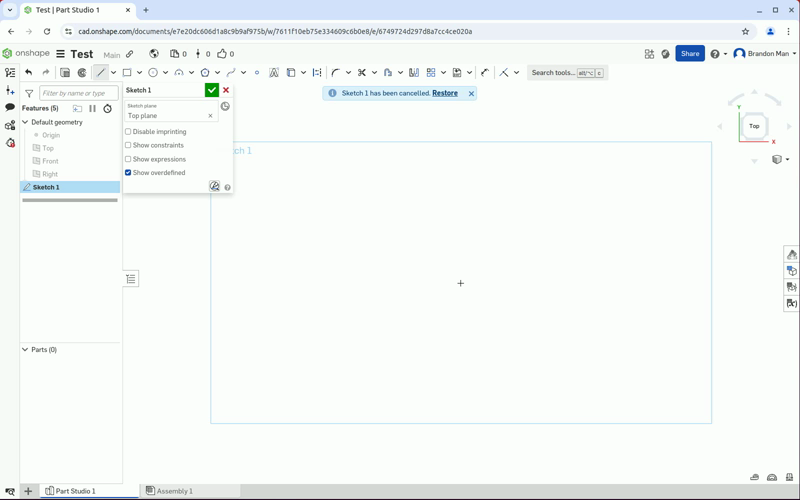
key_up(shift)
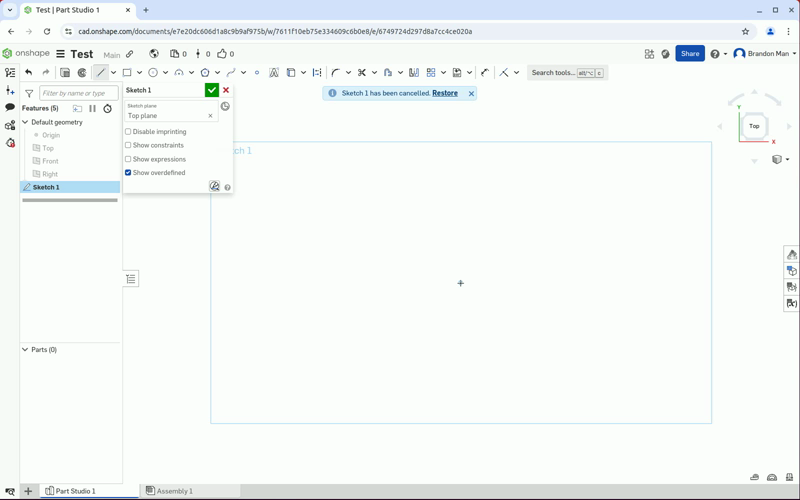
key_down(shift)
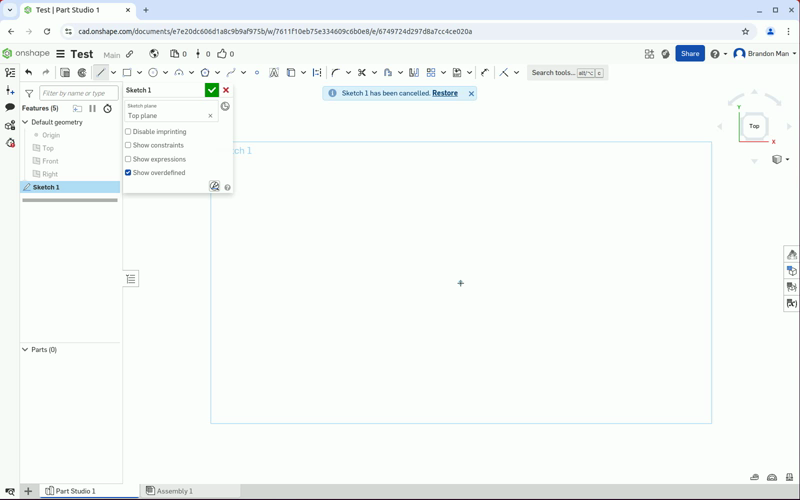
mouse_move(490, 282)
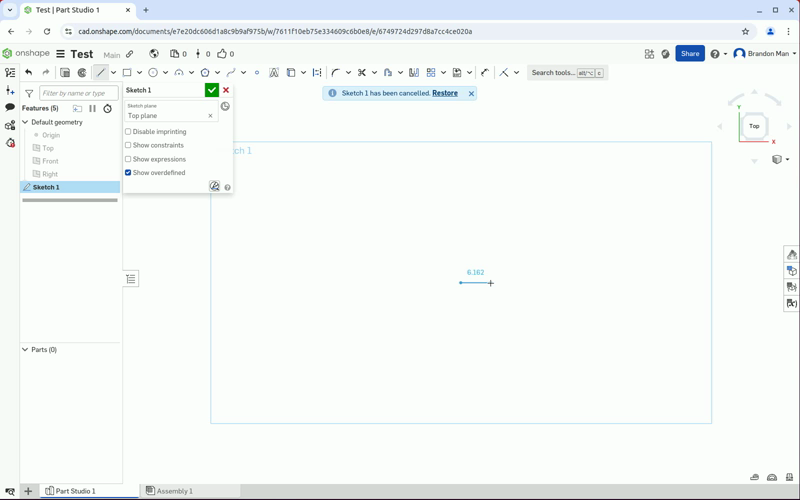
mouse_move(484, 282)
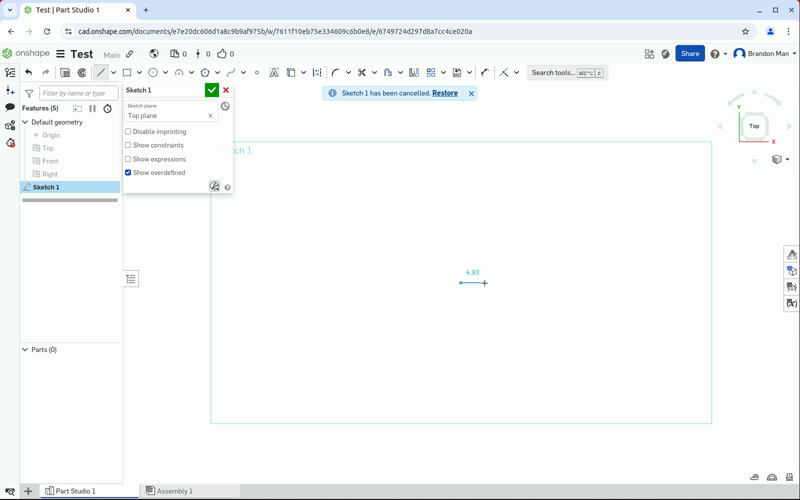
click(484, 282)
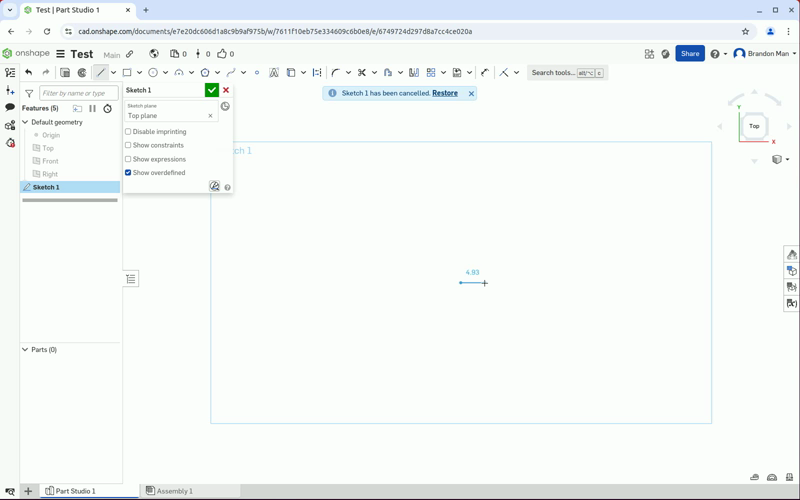
key_up(shift)
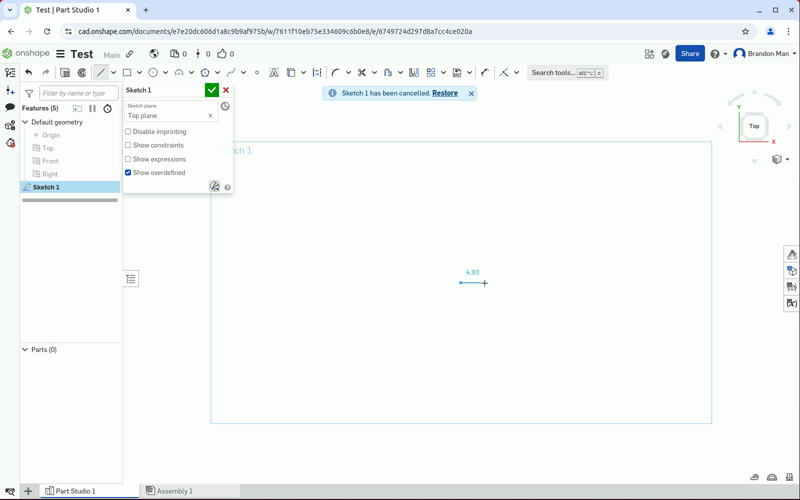
key_down(shift)
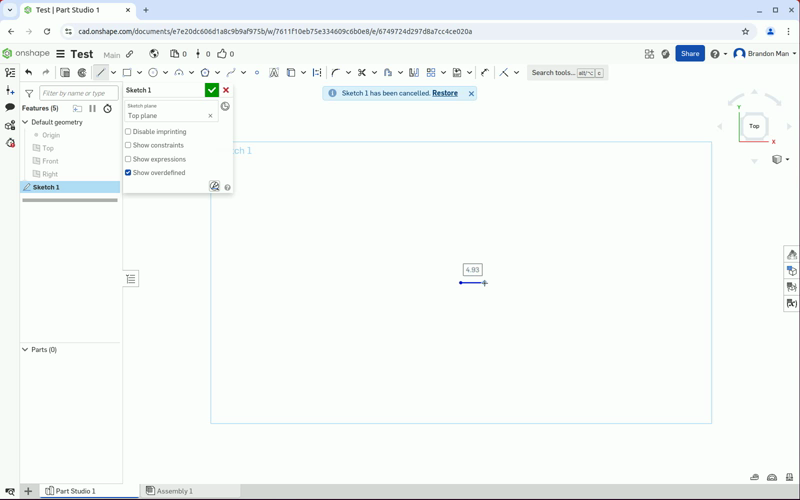
mouse_move(484, 170)
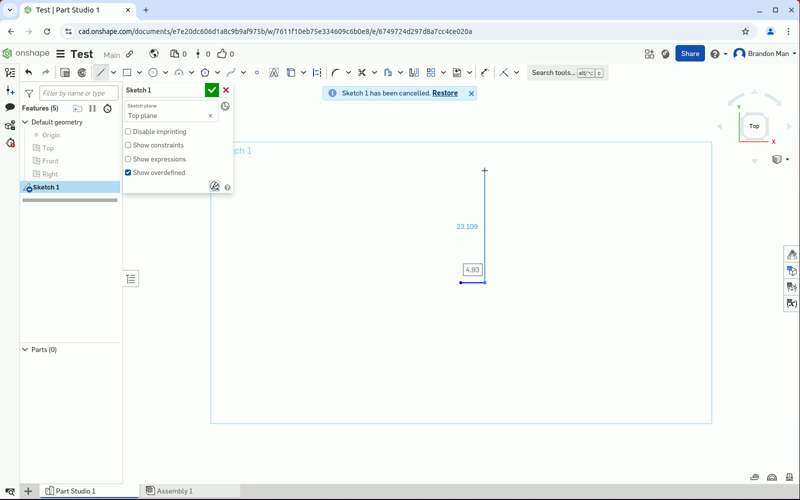
click(484, 170)
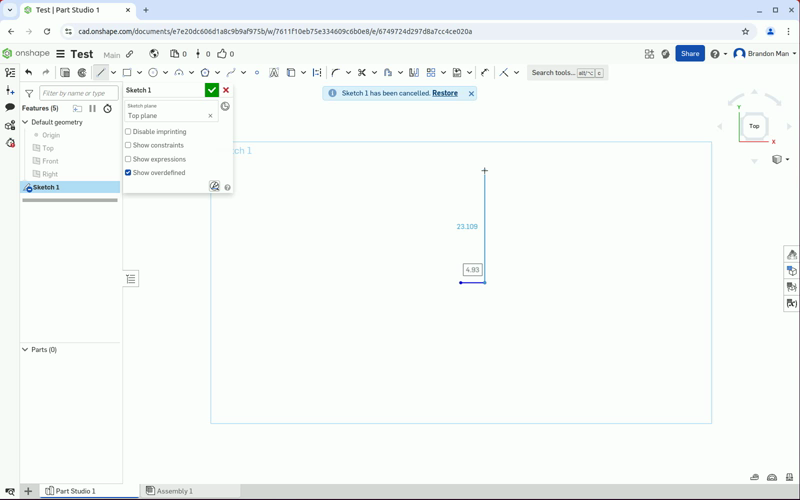
key_up(shift)
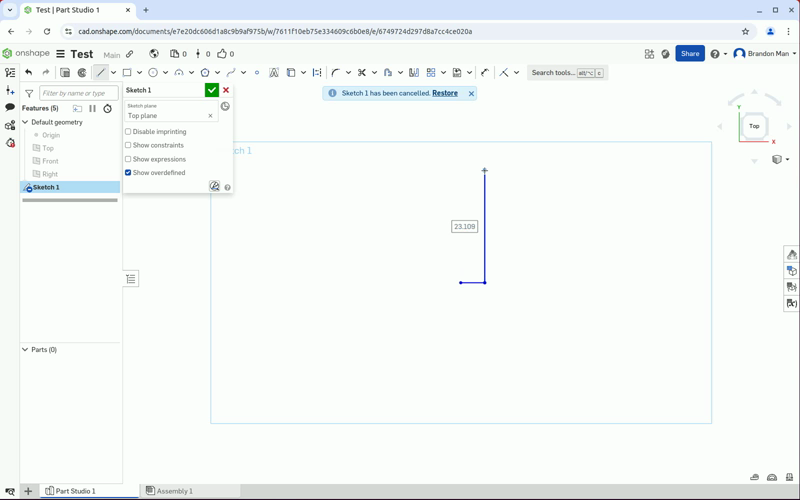
key_down(shift)
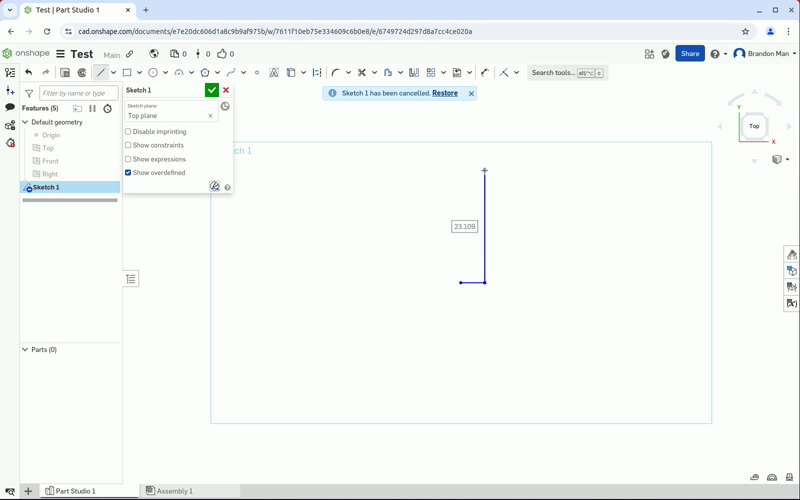
mouse_move(514, 170)
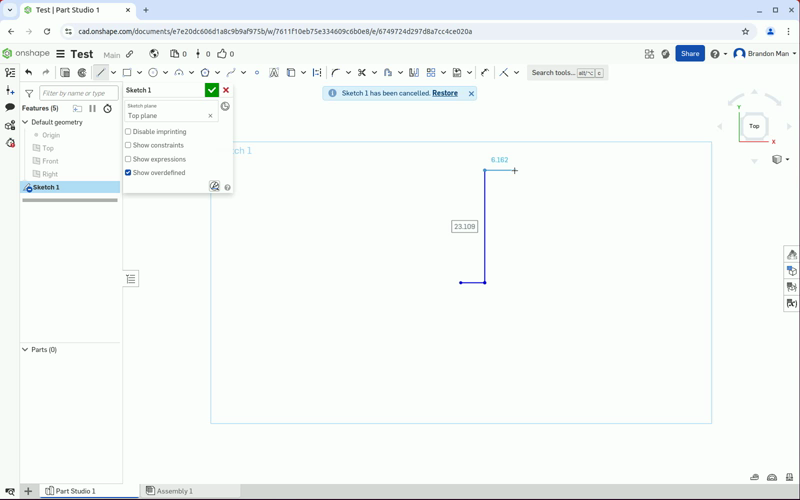
mouse_move(460, 170)
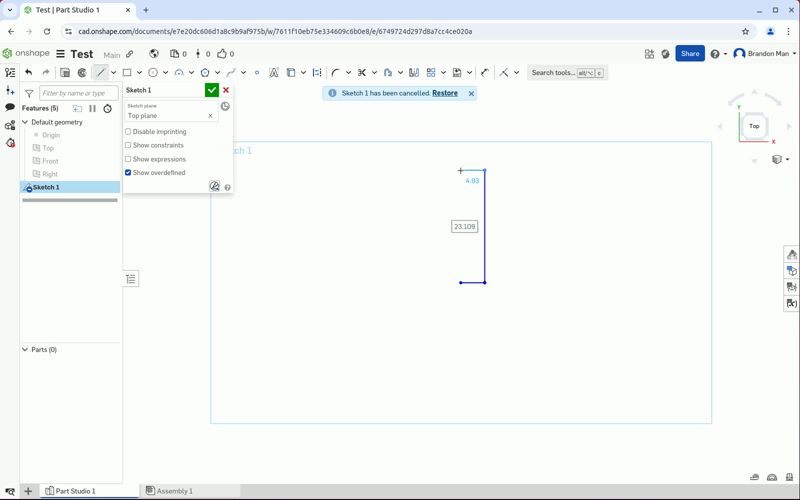
click(460, 170)
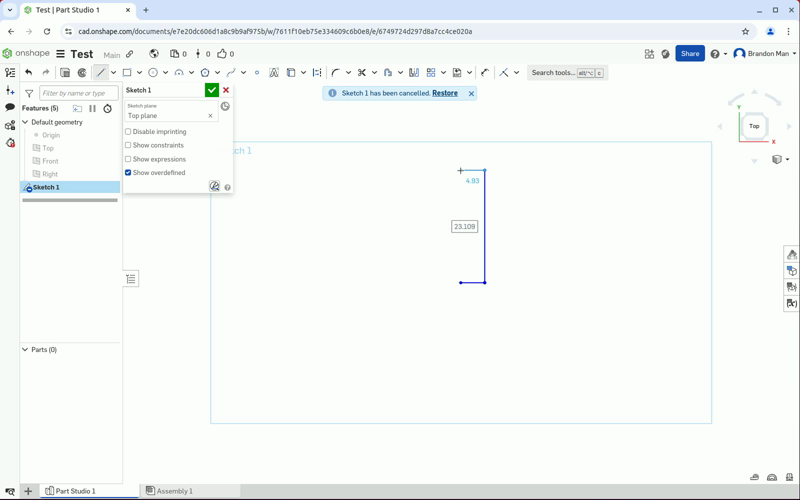
key_up(shift)
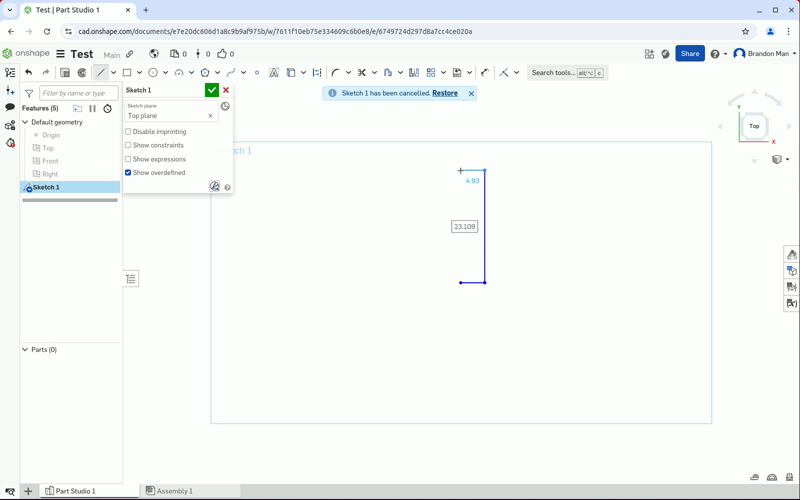
key_down(shift)
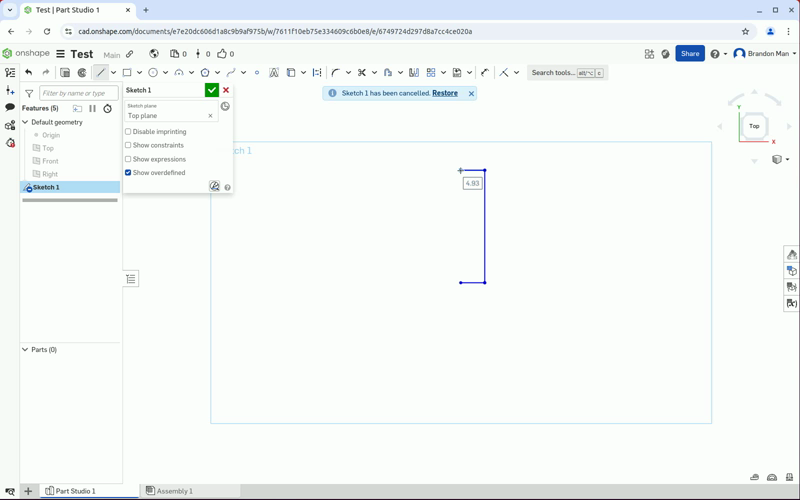
mouse_move(460, 282)
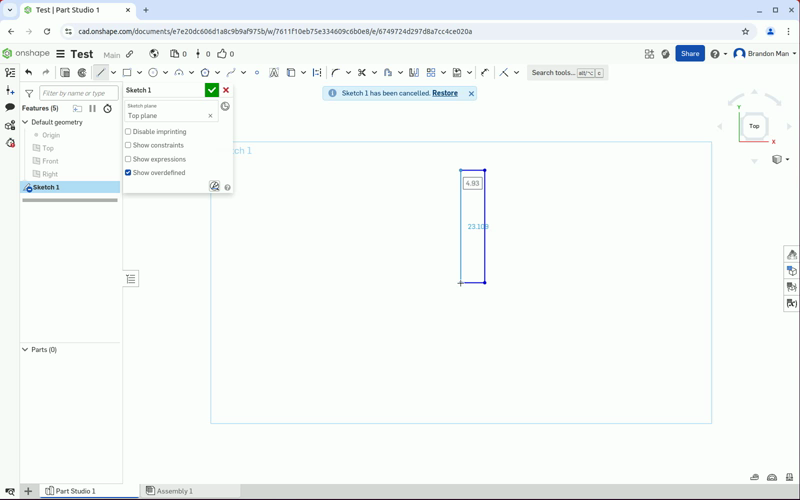
key_up(shift)
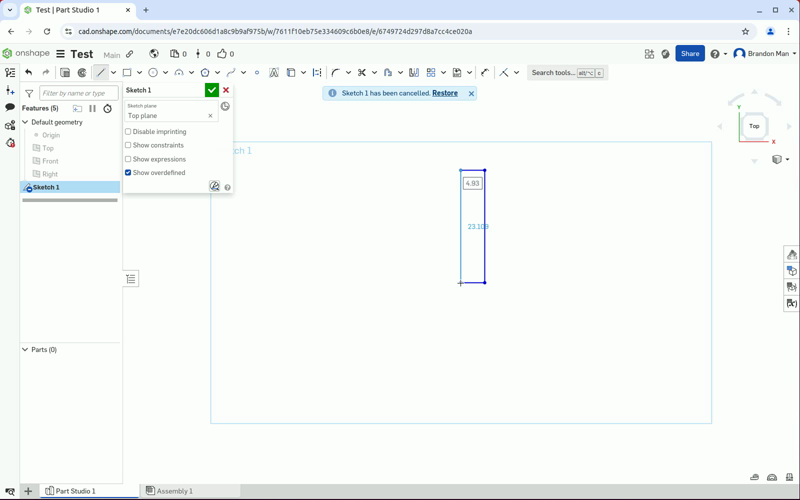
click(460, 282)
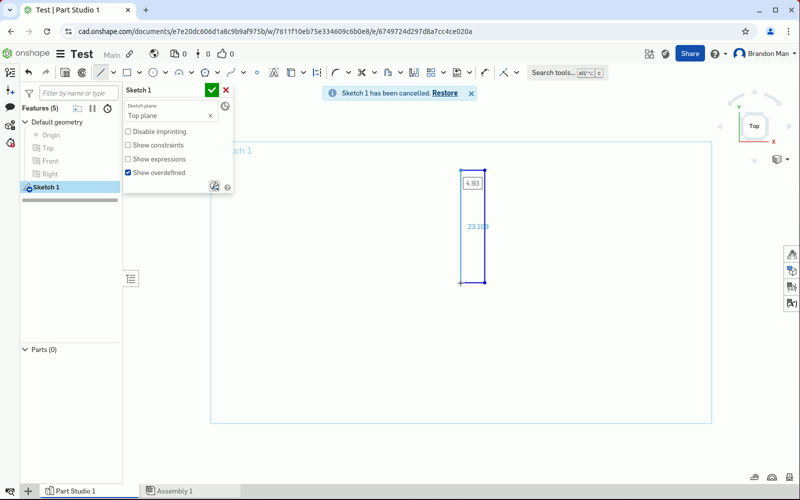
key(esc)
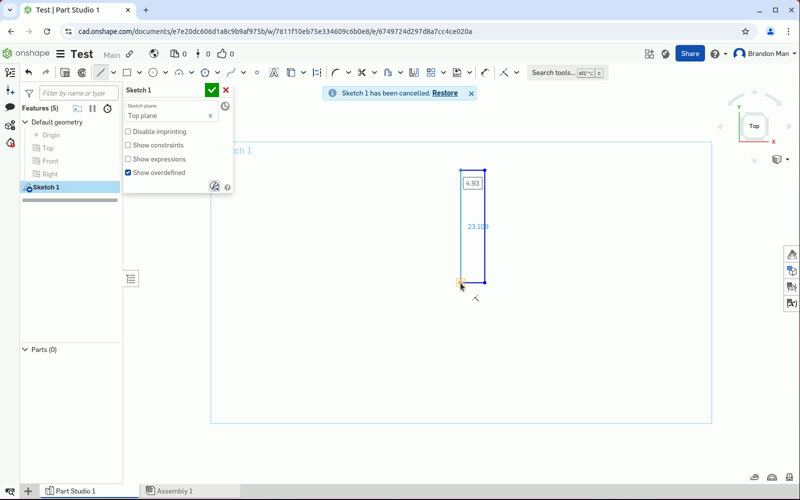
mouse_move(470, 211)
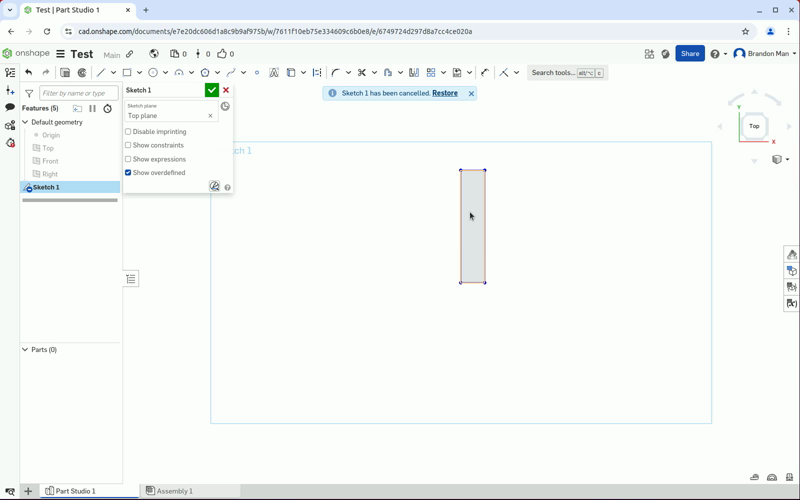
click(470, 211)
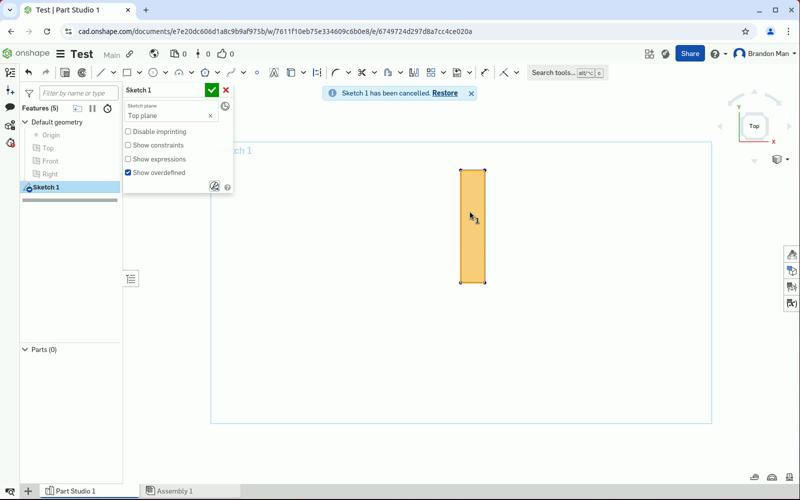
mouse_move(73, 352)
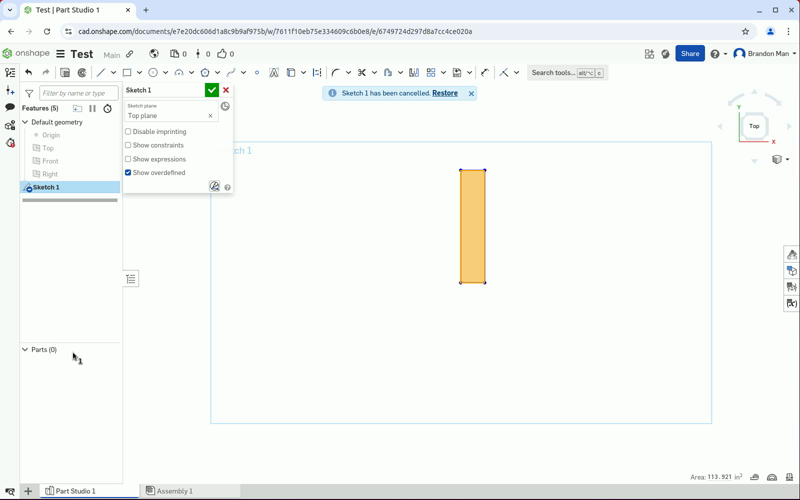
key(shift+y)
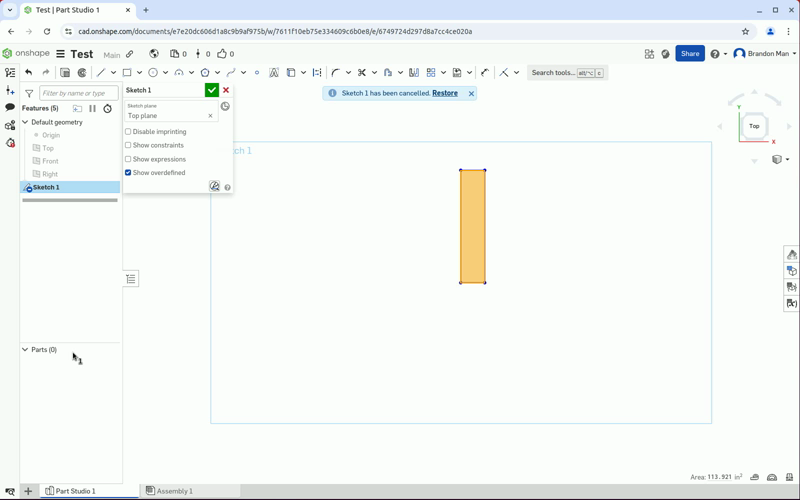
key(shift+e)
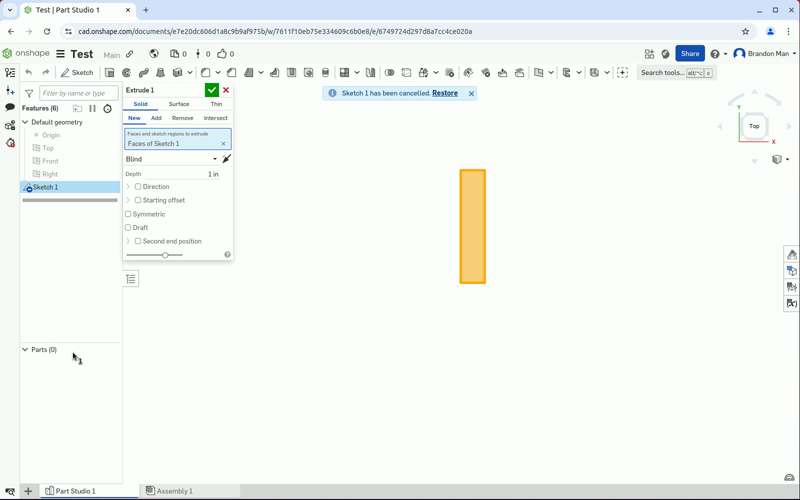
mouse_move(143, 106)
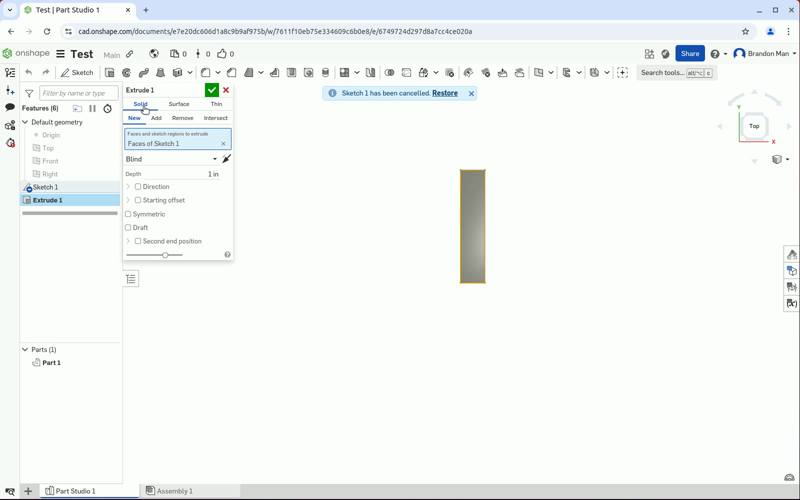
click(143, 106)
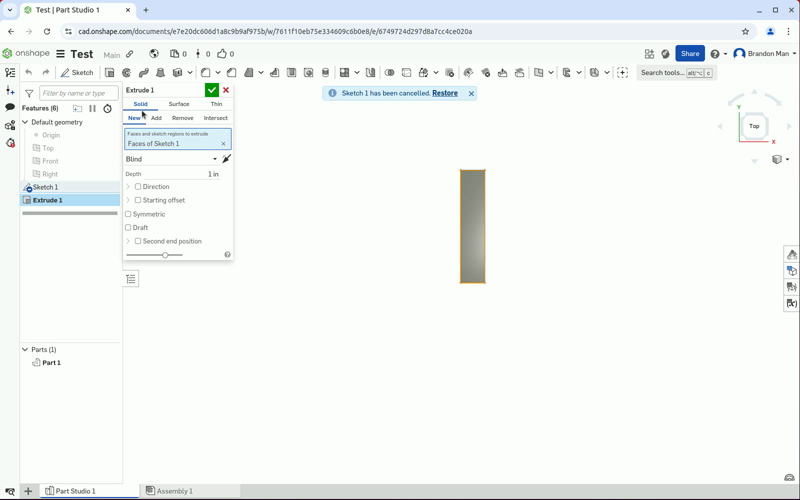
mouse_move(137, 120)
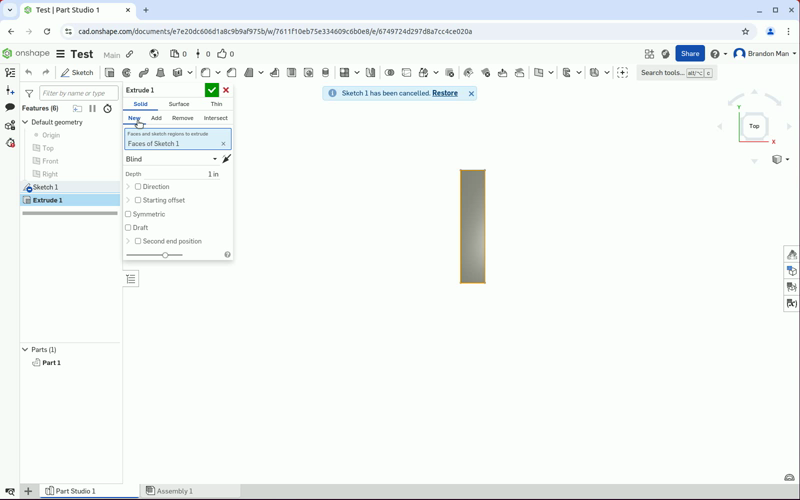
click(137, 120)
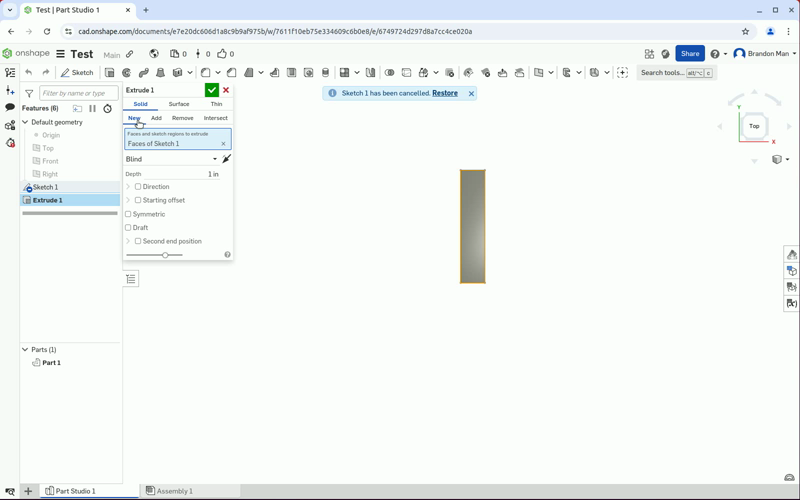
key(tab, 4)
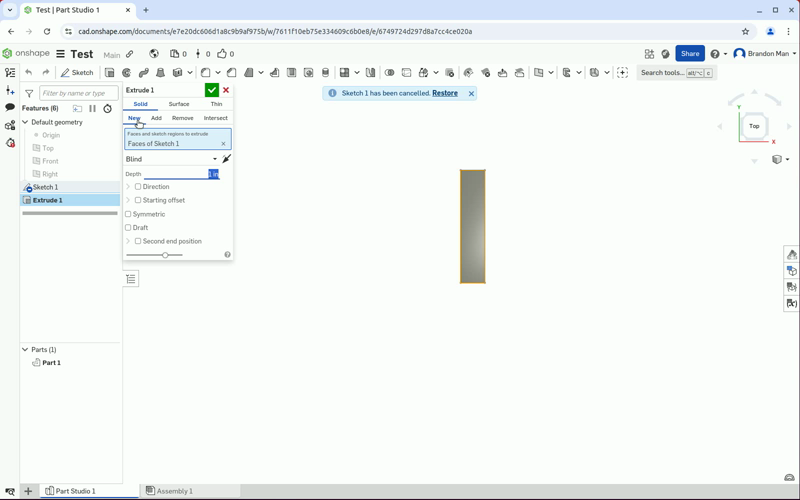
text(0.241)
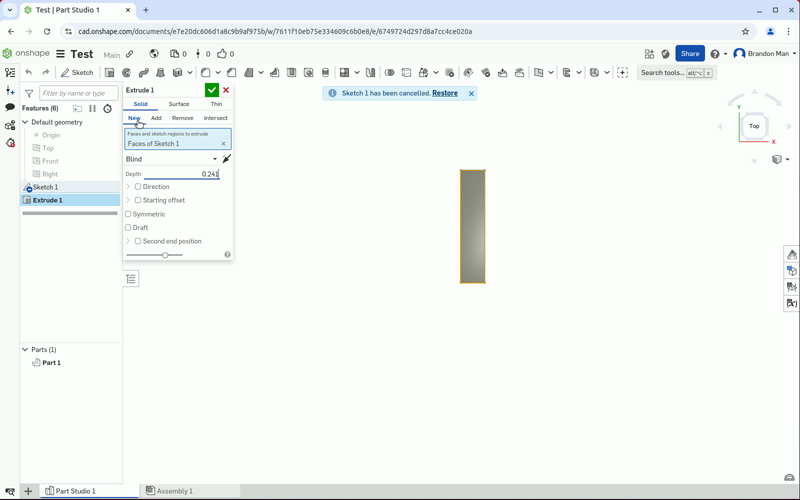
key(enter)
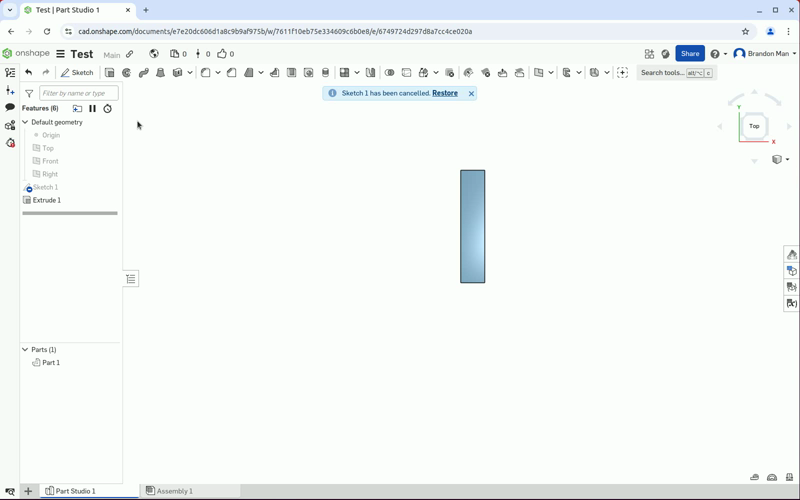
key(shift+h)
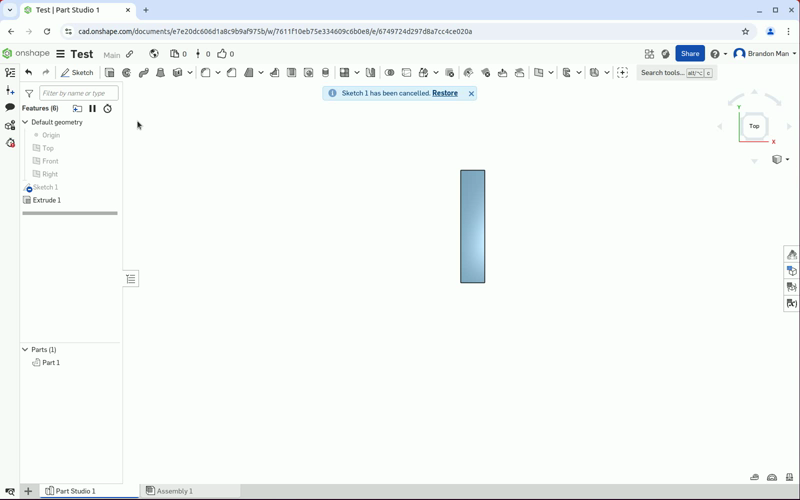
key(shift+h)
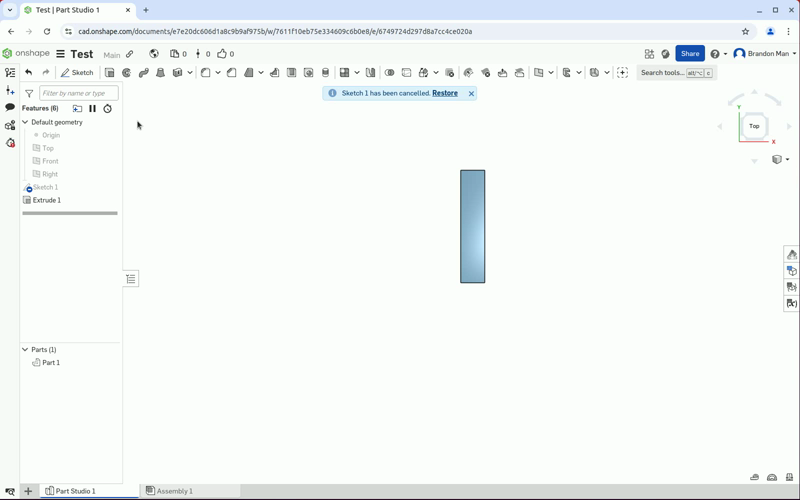
mouse_move(73, 189)
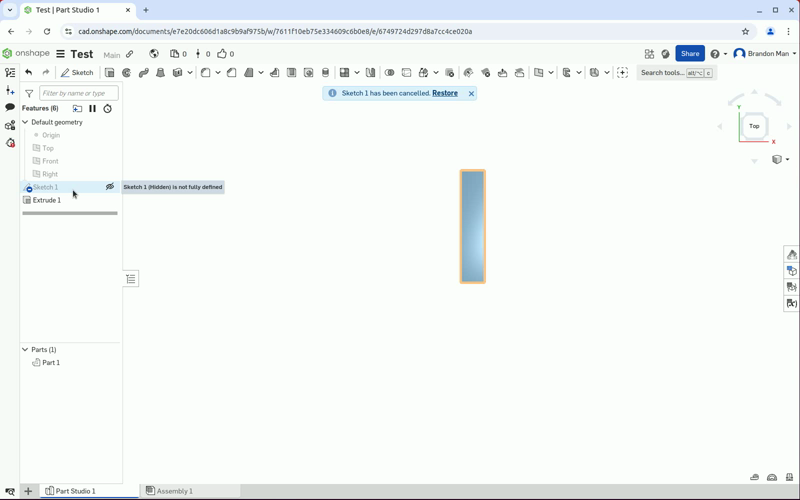
click(73, 189)
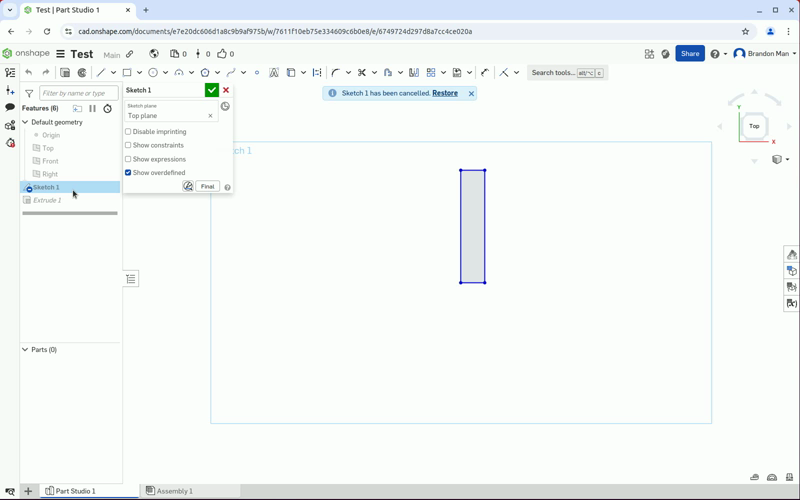
mouse_move(229, 92)
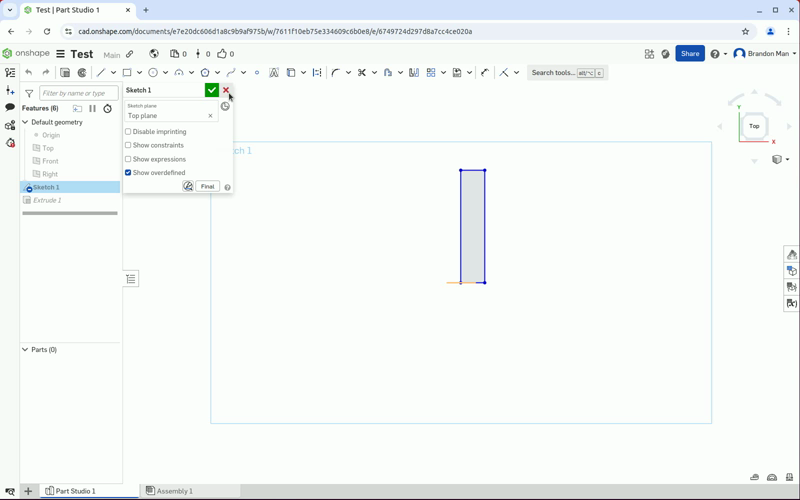
click(229, 92)
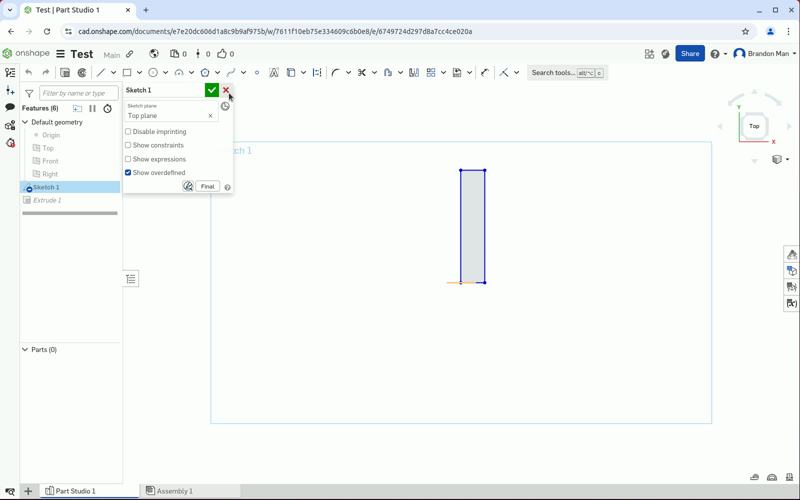
key(shift+s)
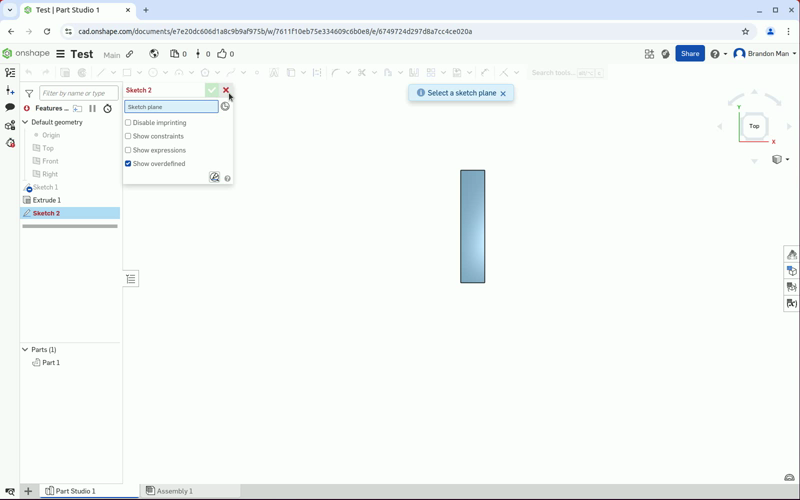
mouse_move(73, 150)
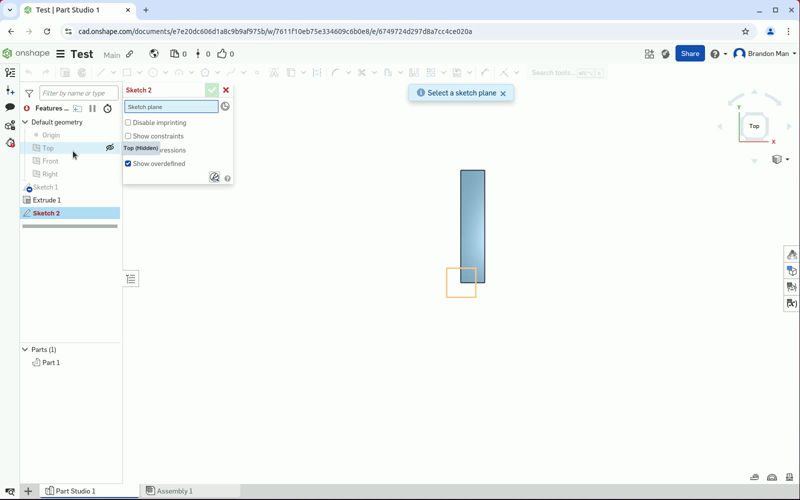
click(73, 150)
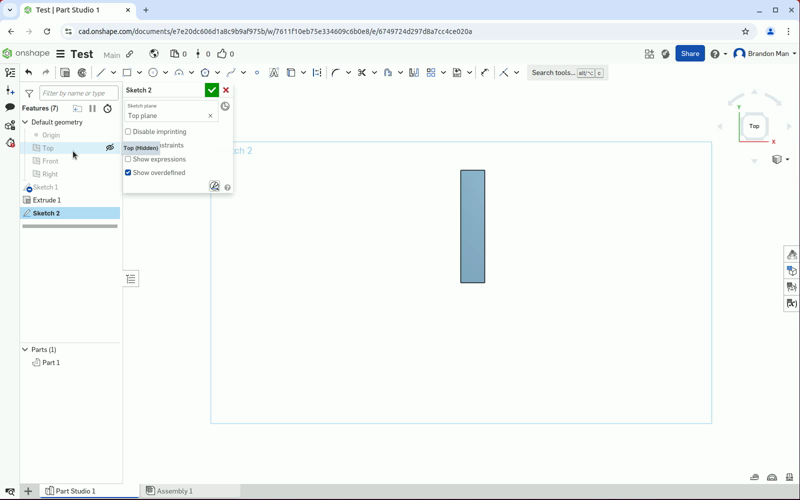
mouse_move(73, 352)
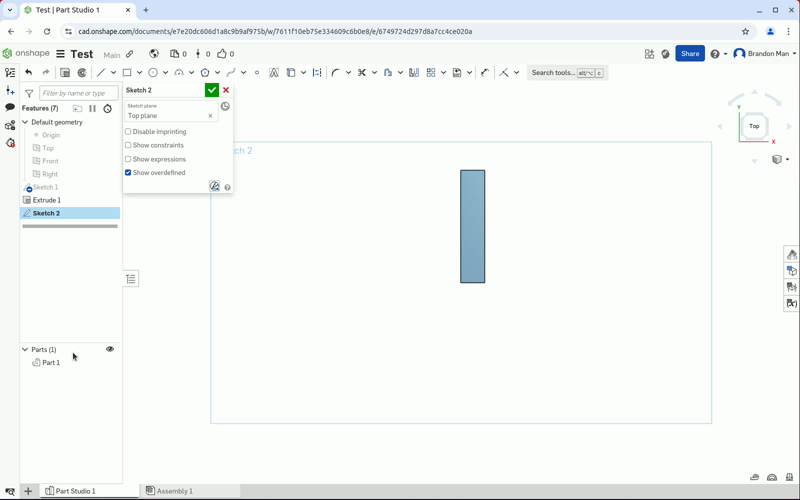
key(y)
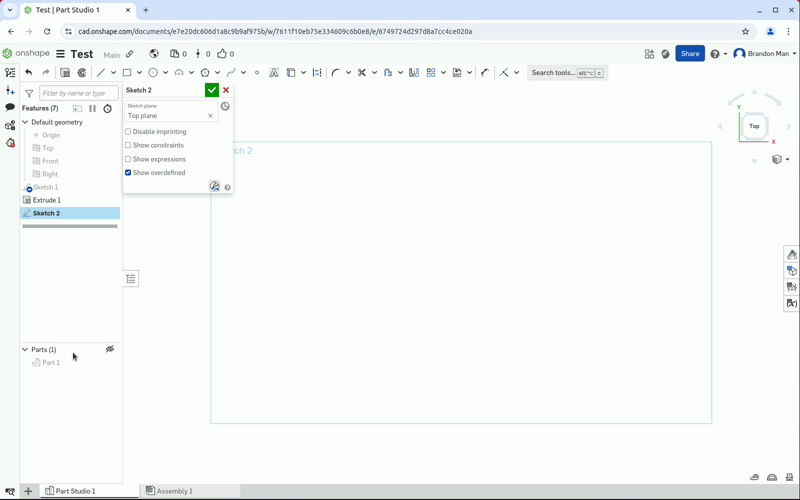
key(l)
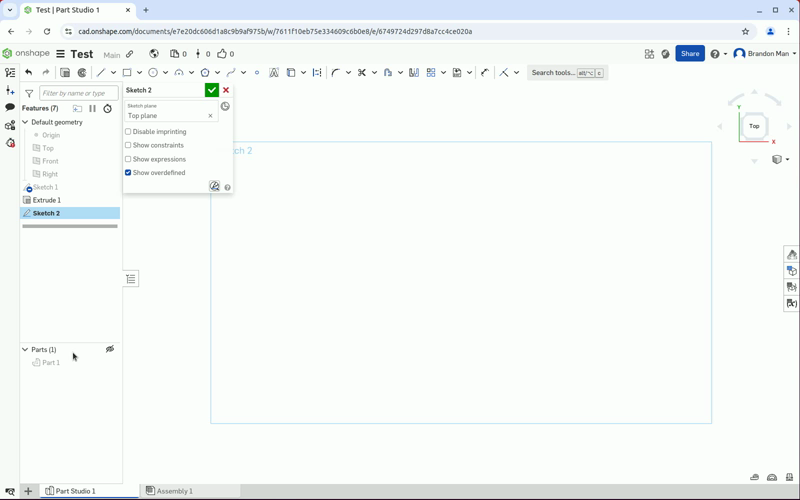
key_down(shift)
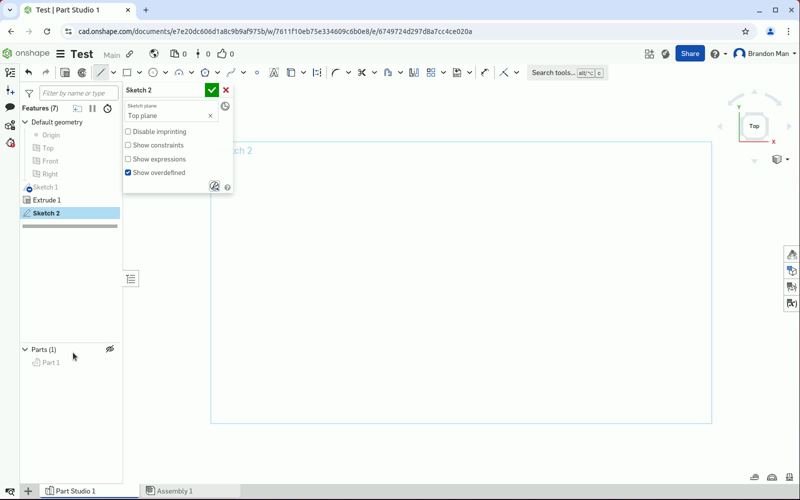
mouse_move(486, 282)
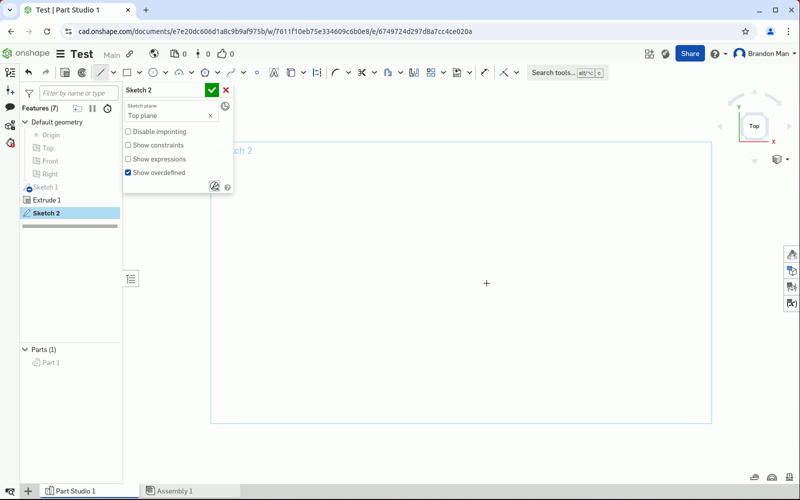
click(486, 282)
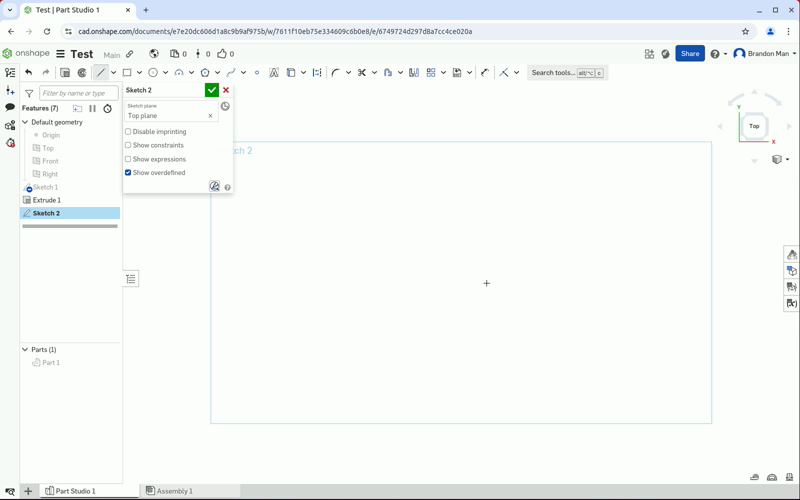
key_up(shift)
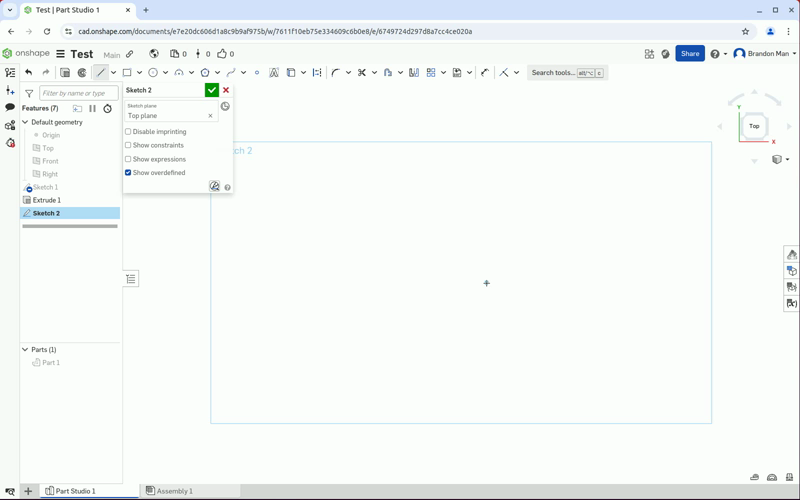
key_down(shift)
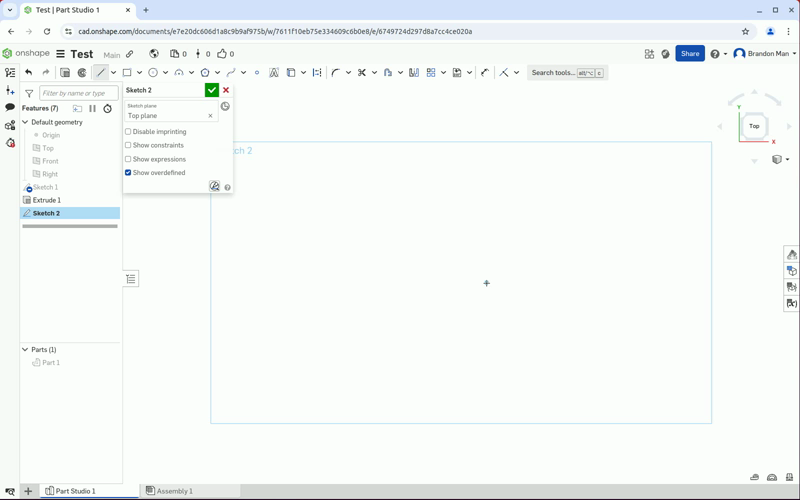
mouse_move(516, 282)
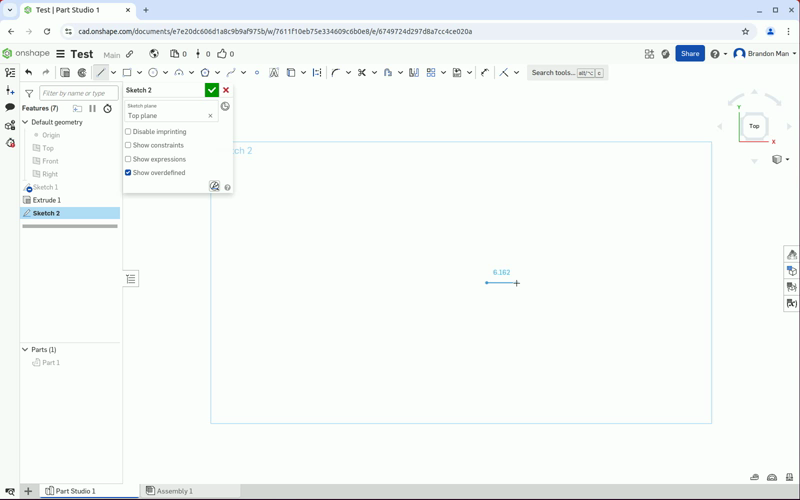
mouse_move(535, 282)
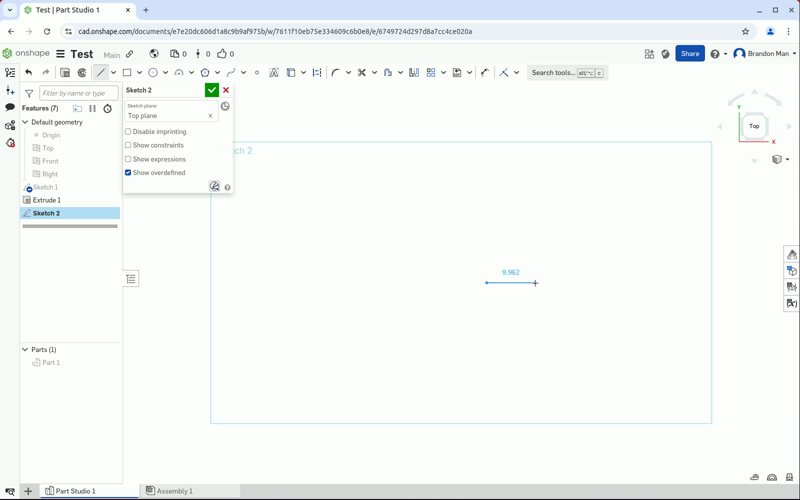
click(535, 282)
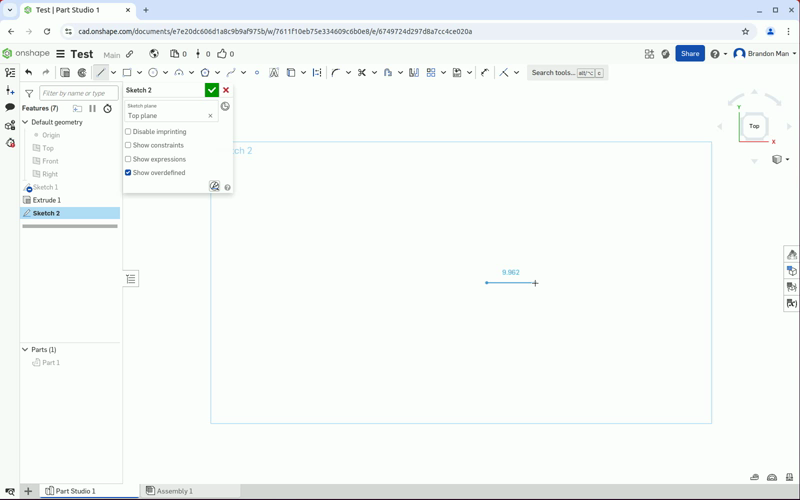
key_up(shift)
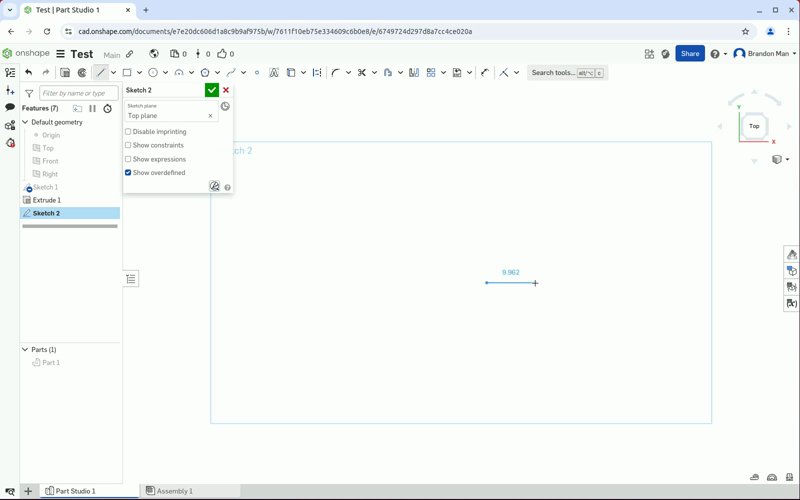
key_down(shift)
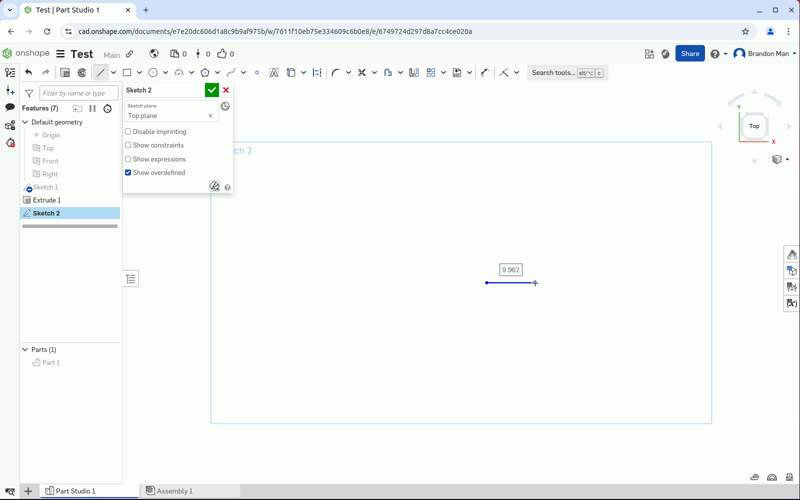
mouse_move(535, 170)
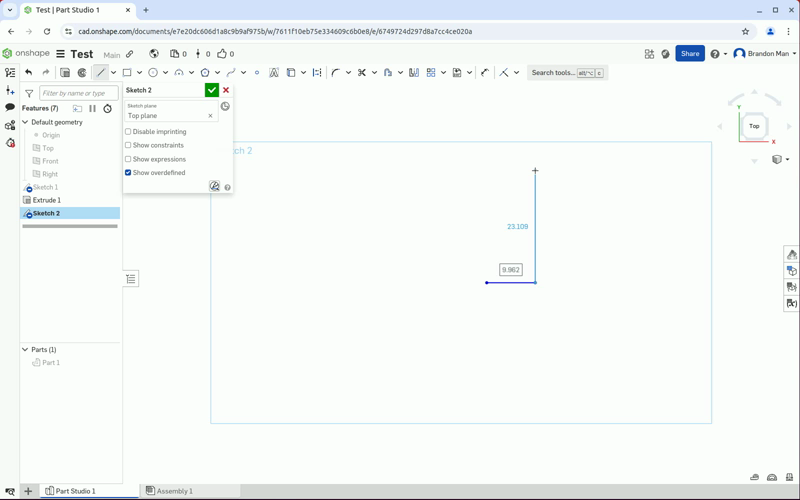
click(535, 170)
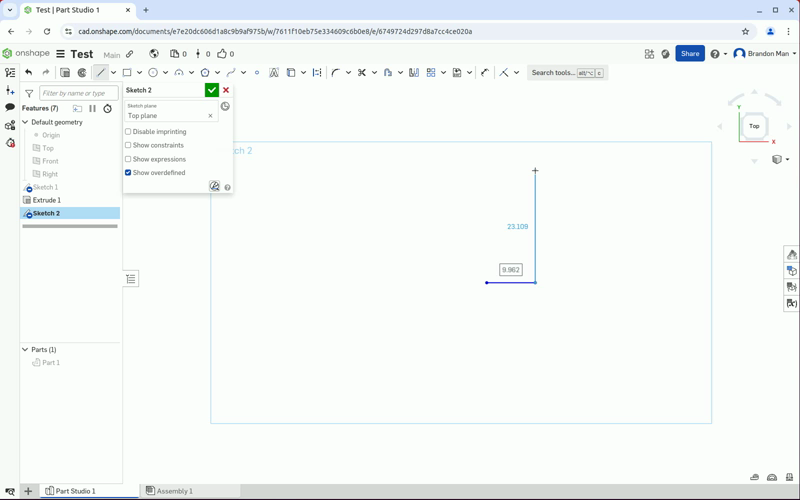
key_up(shift)
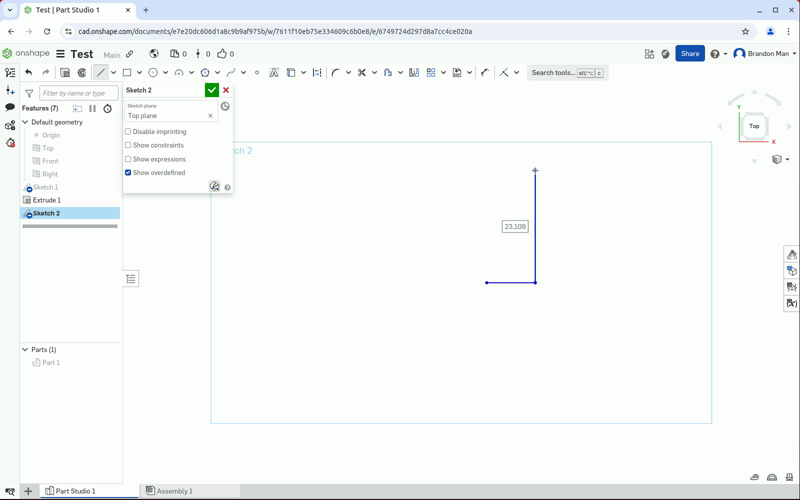
key_down(shift)
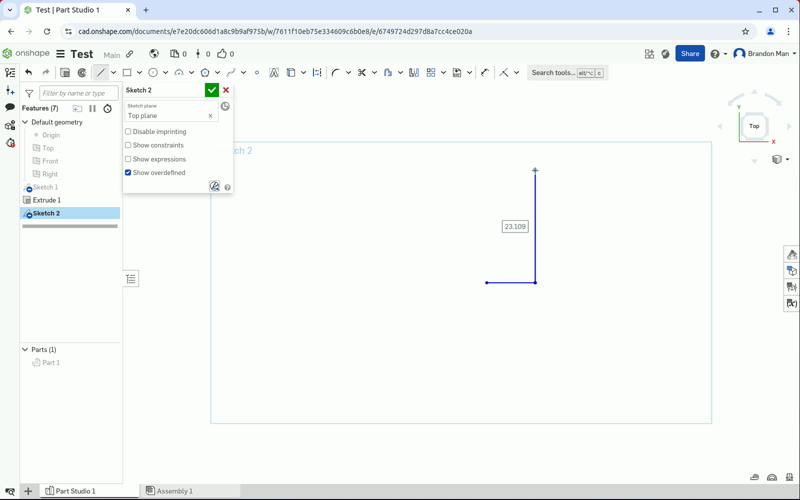
mouse_move(565, 170)
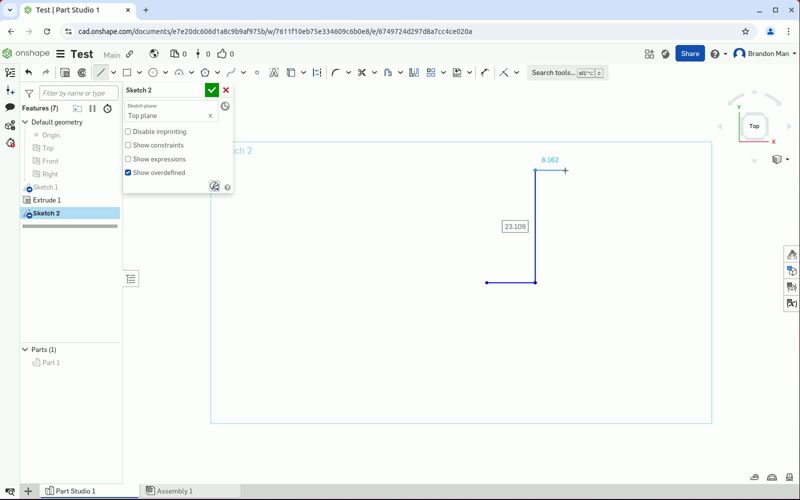
mouse_move(486, 170)
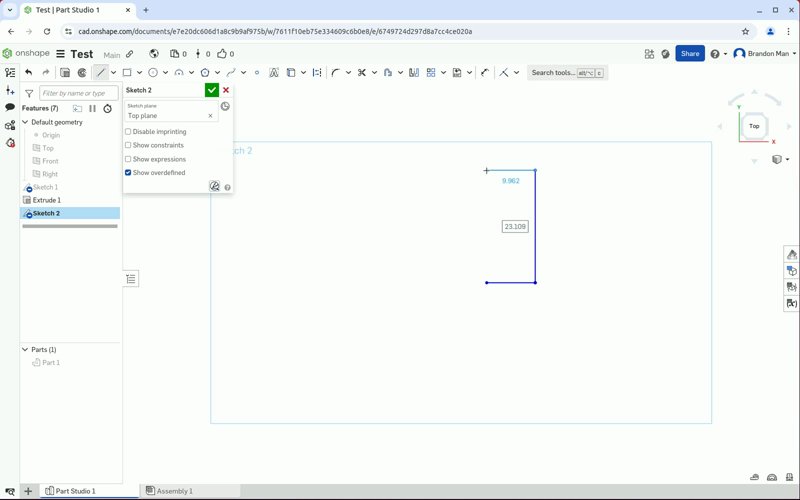
click(486, 170)
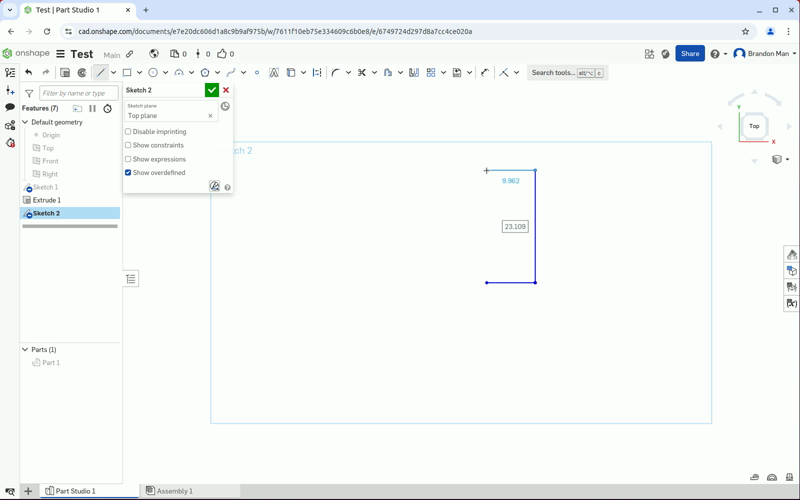
key_up(shift)
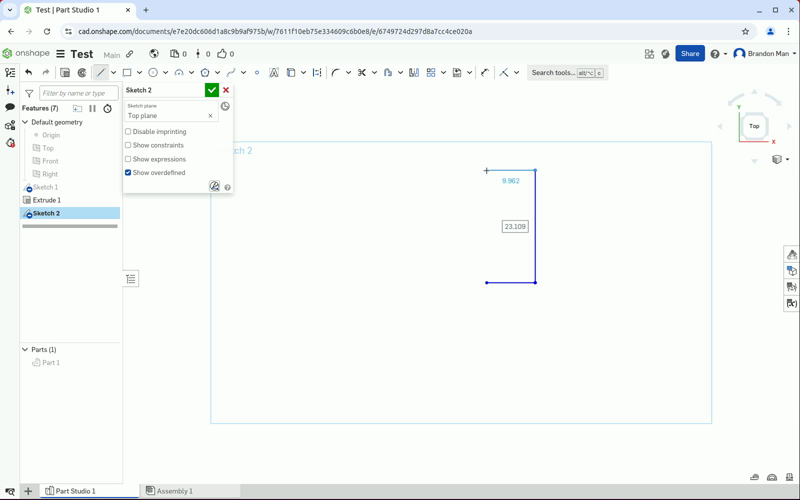
key_down(shift)
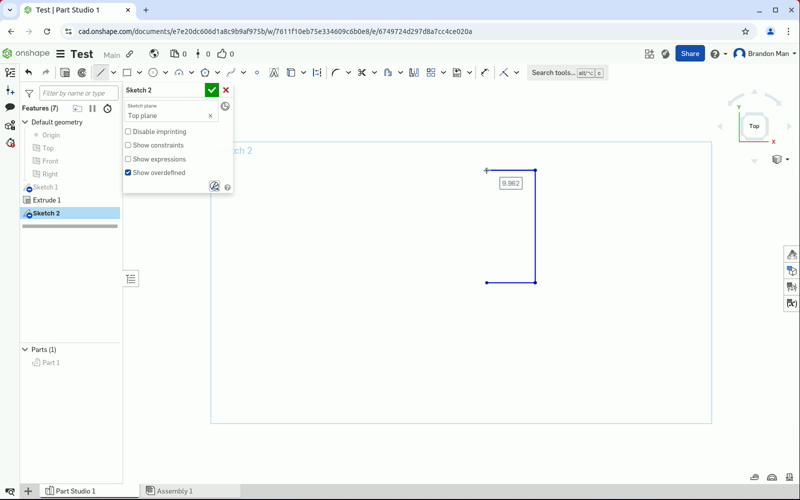
mouse_move(486, 282)
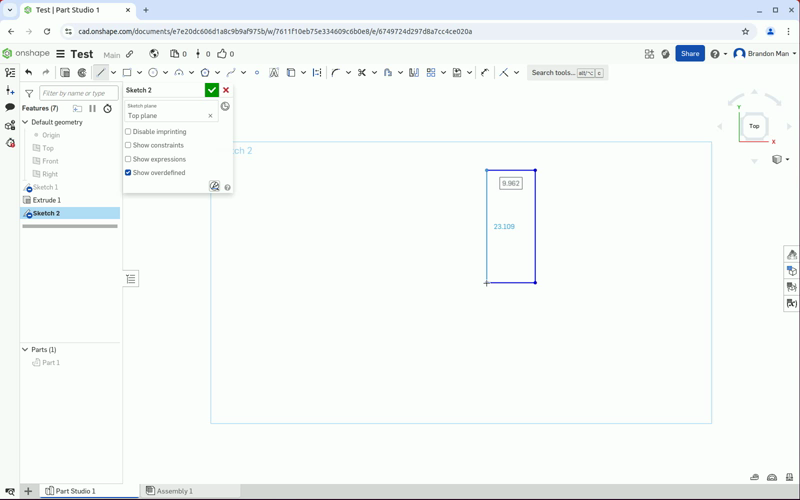
key_up(shift)
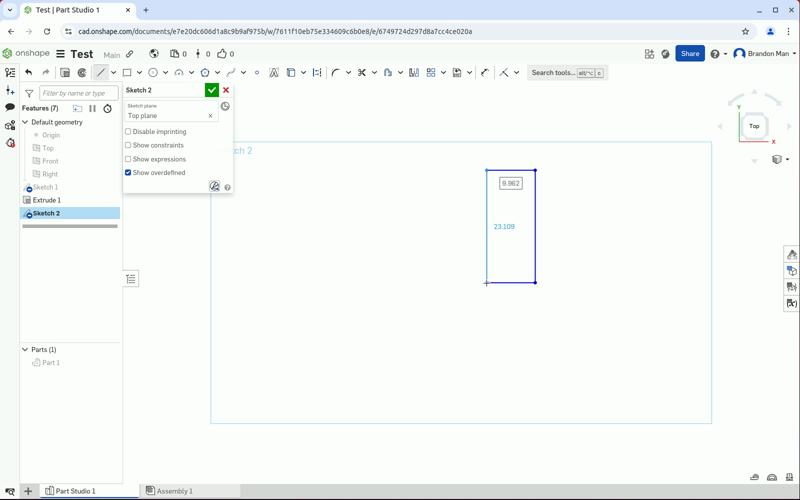
click(486, 282)
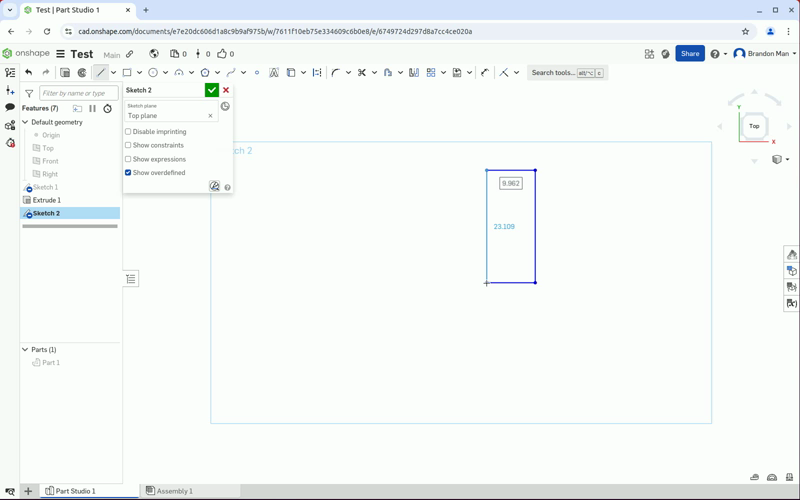
key(esc)
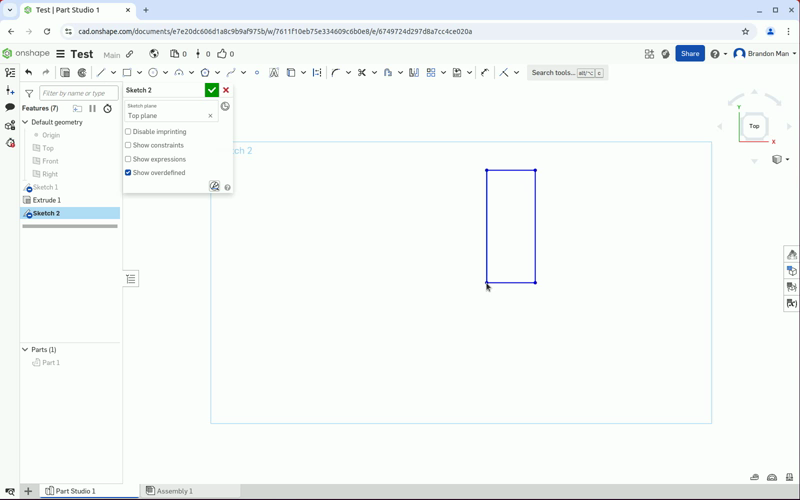
mouse_move(519, 182)
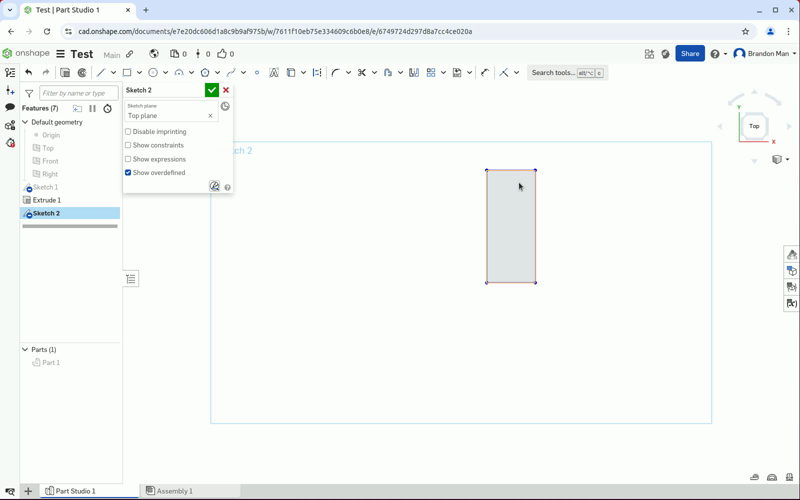
click(519, 182)
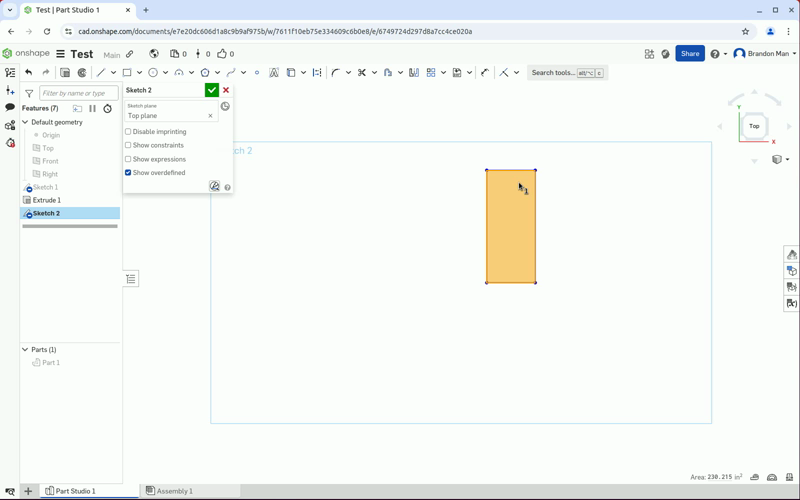
mouse_move(73, 352)
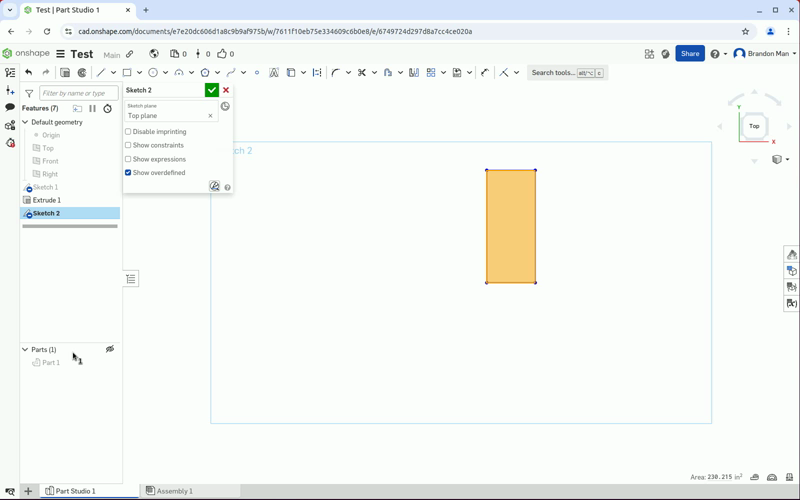
key(shift+y)
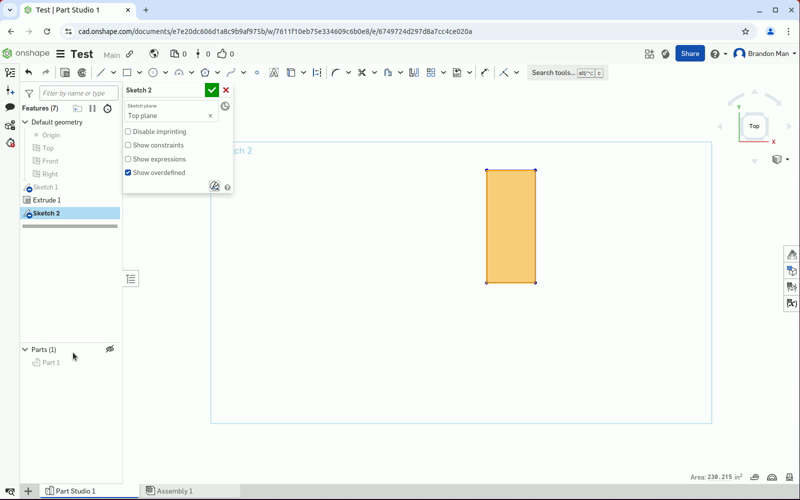
key(shift+e)
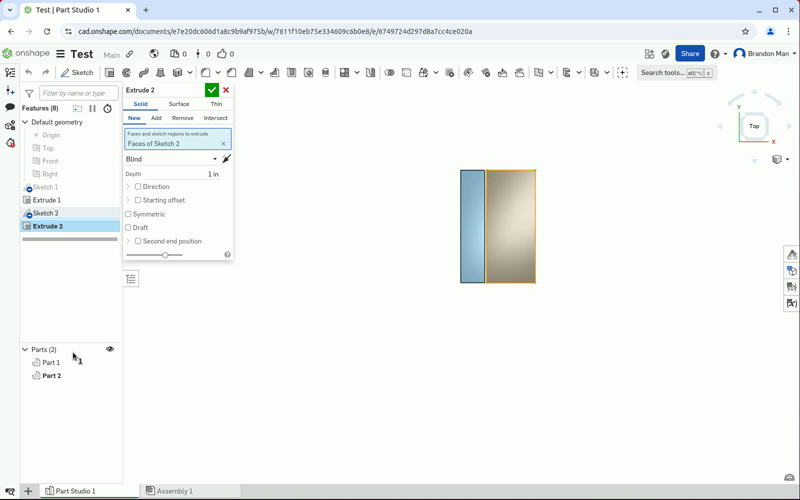
mouse_move(143, 106)
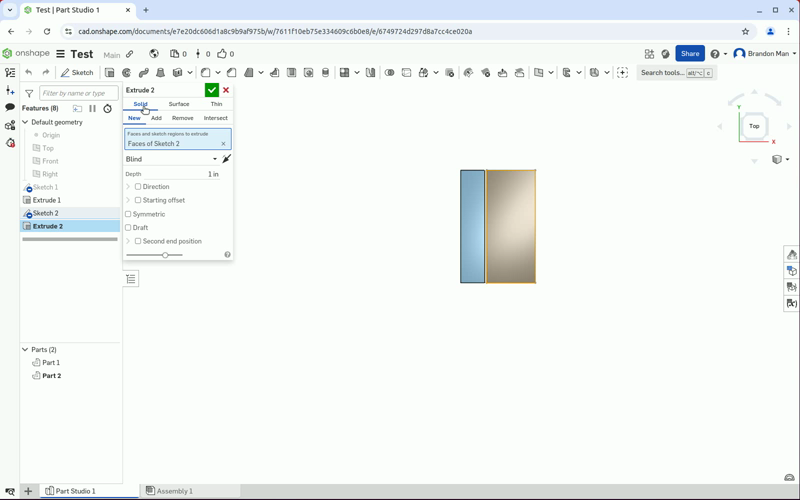
click(143, 106)
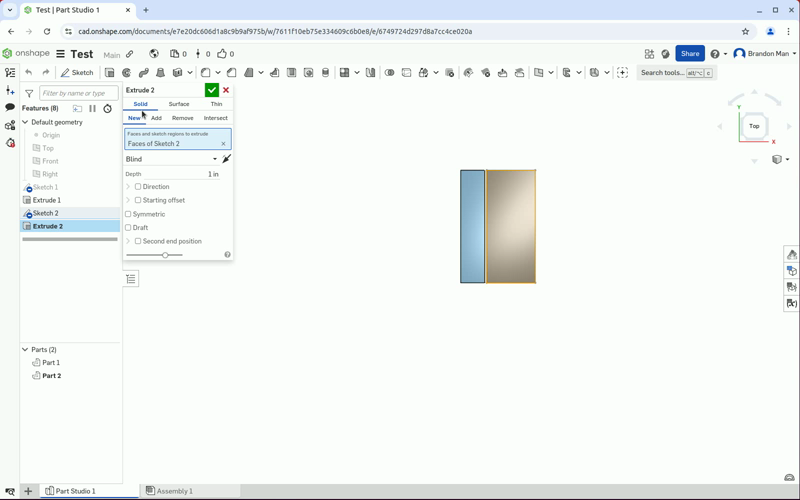
mouse_move(137, 120)
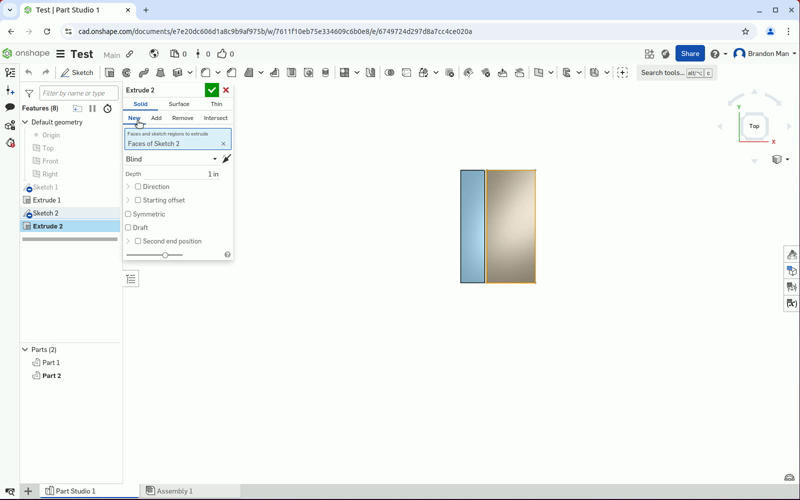
click(137, 120)
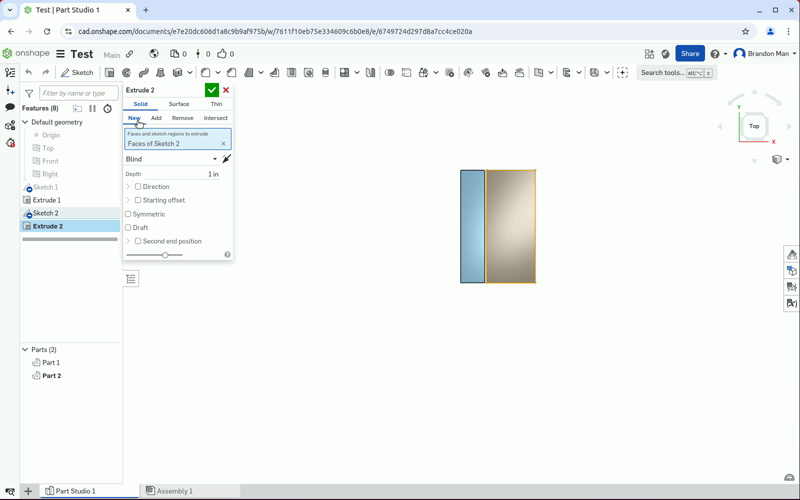
key(tab, 4)
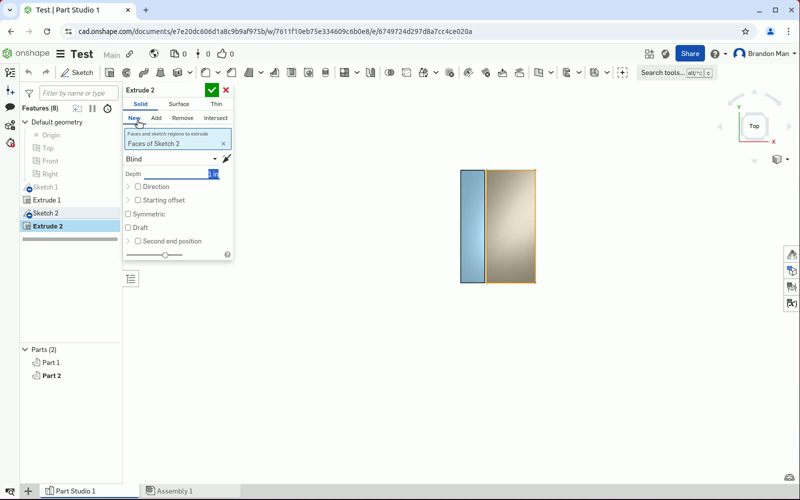
text(0.241)
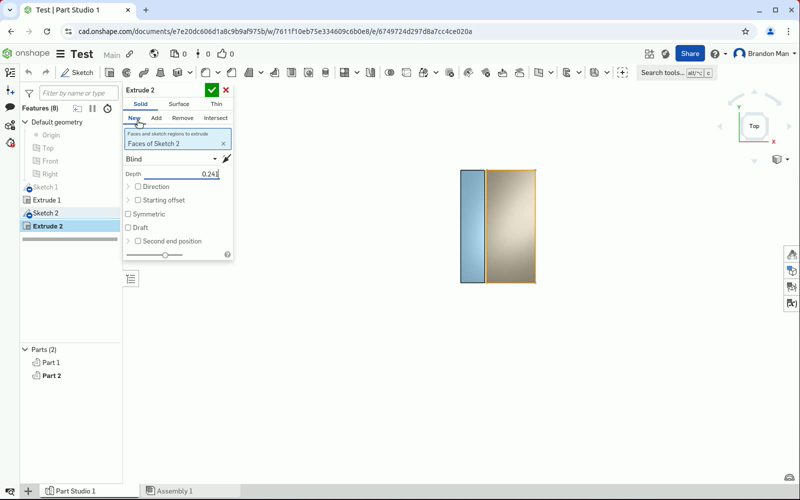
key(enter)
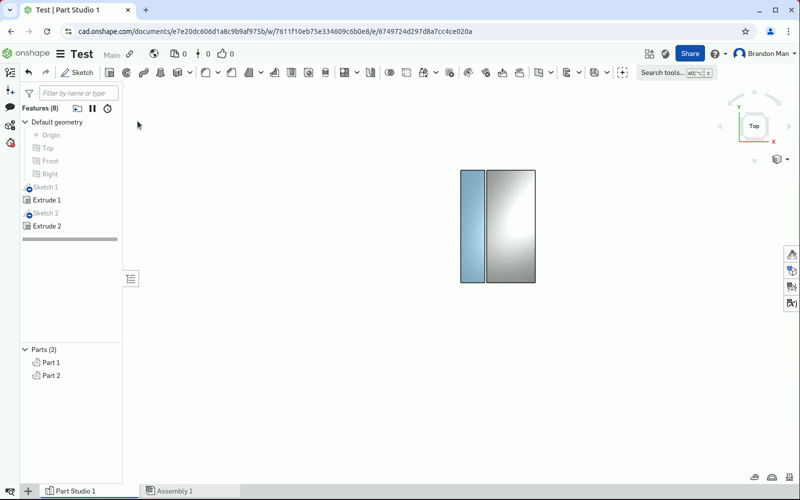
key(shift+h)
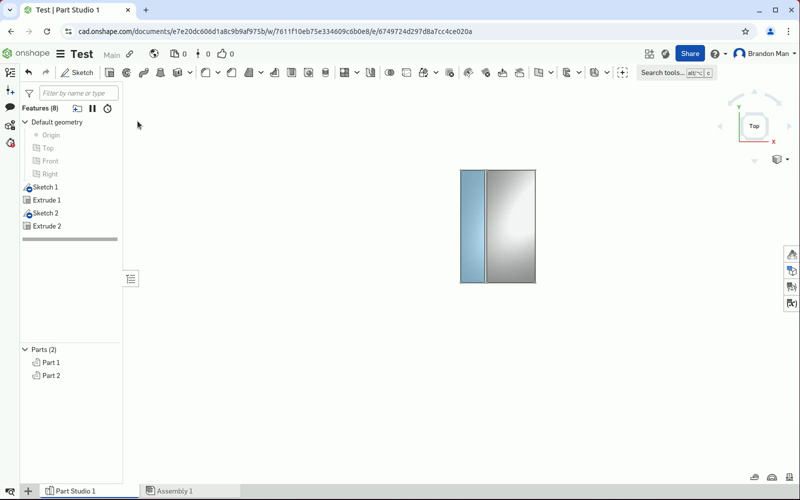
key(shift+h)
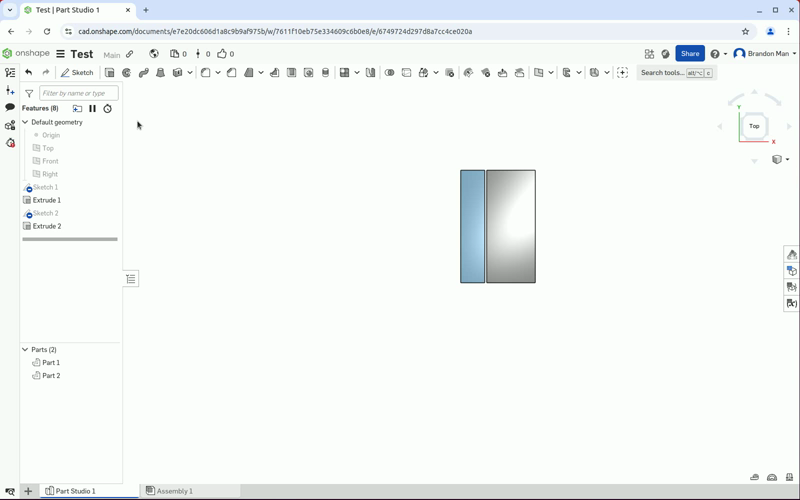
mouse_move(73, 189)
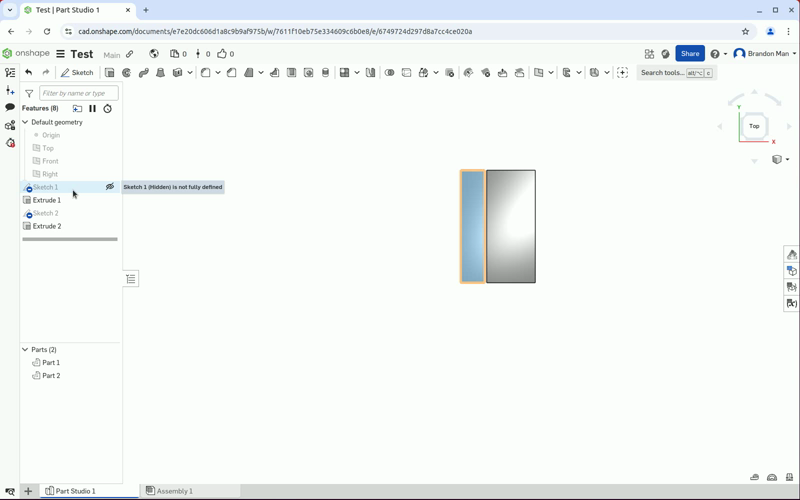
click(73, 189)
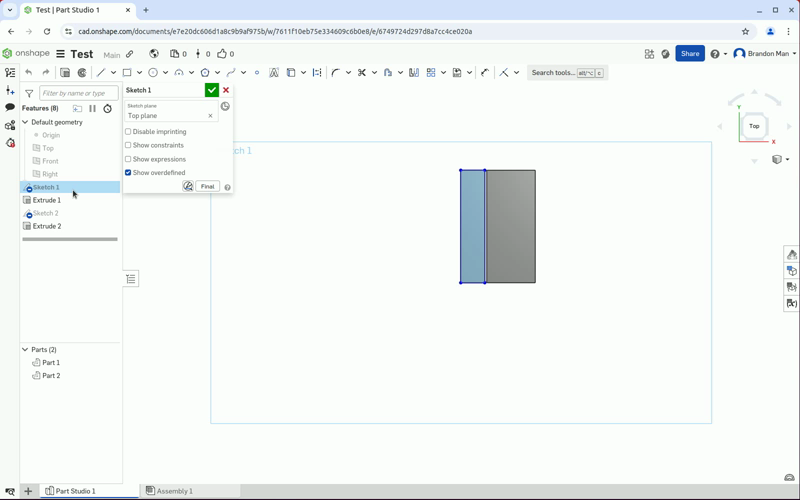
mouse_move(229, 92)
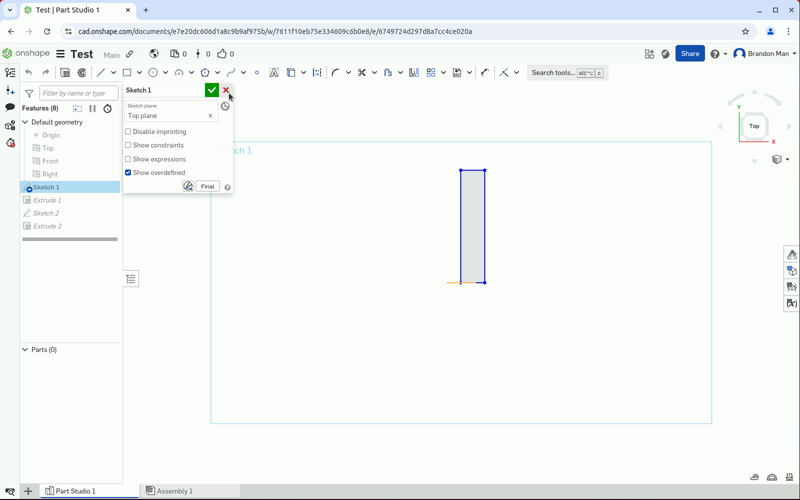
click(229, 92)
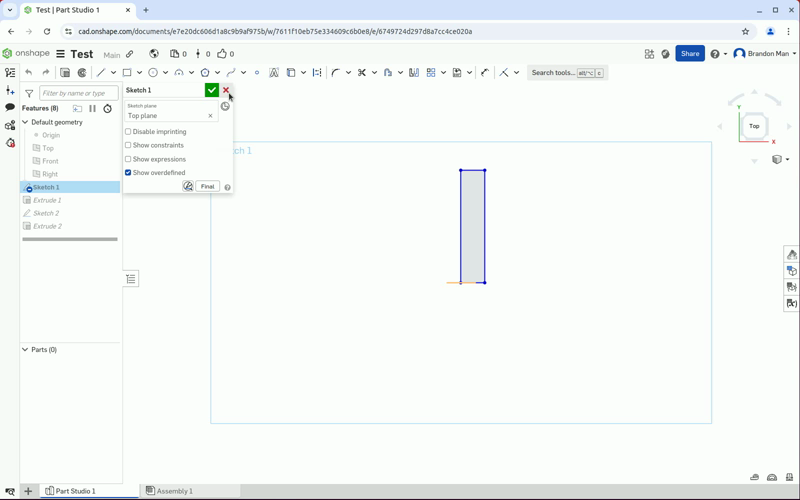
key(shift+s)
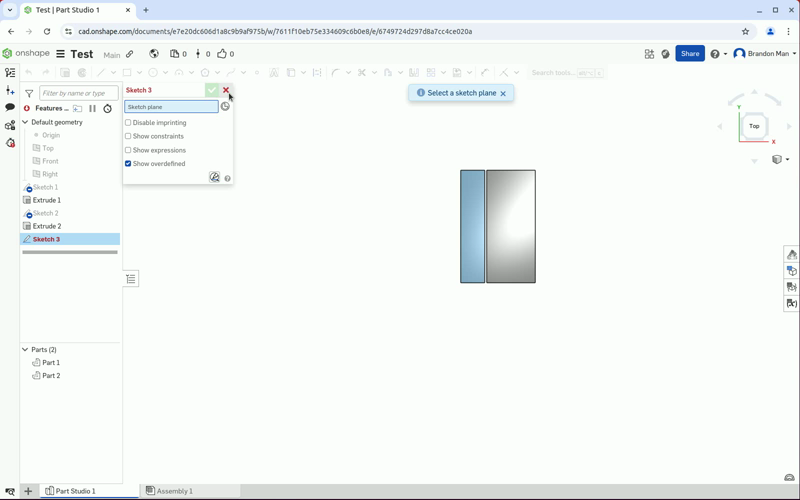
mouse_move(73, 150)
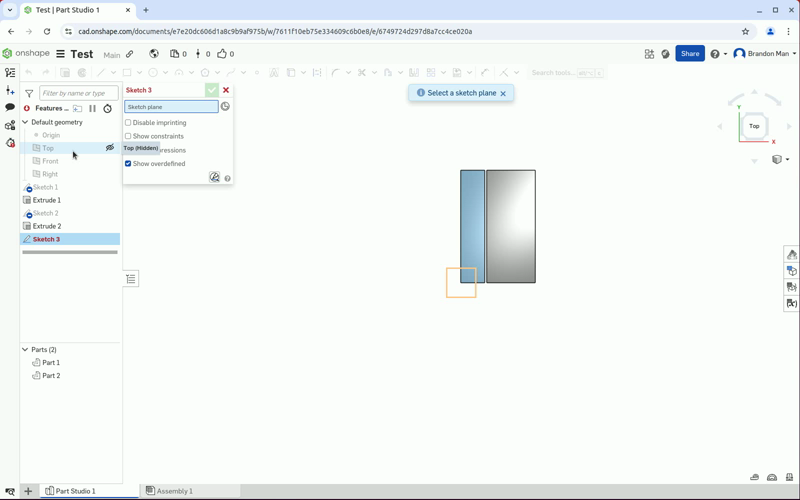
click(73, 150)
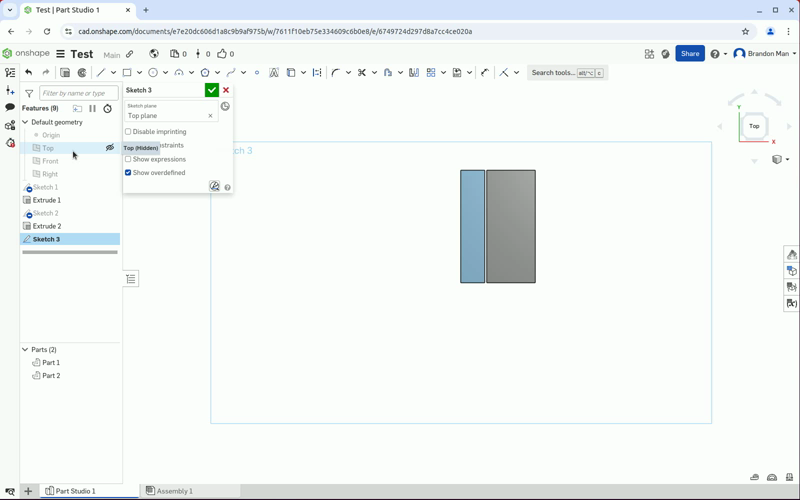
mouse_move(73, 352)
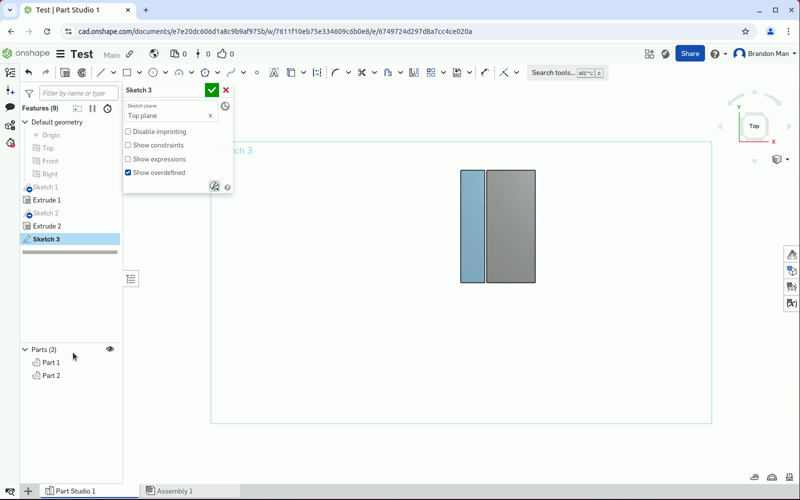
key(y)
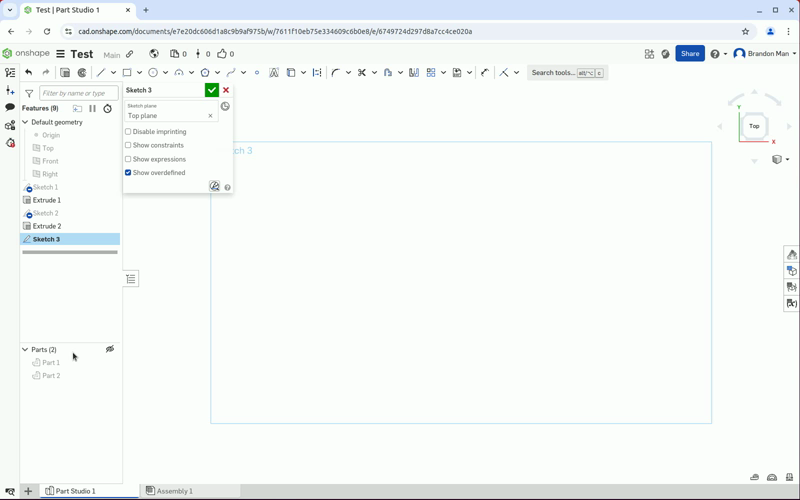
key(l)
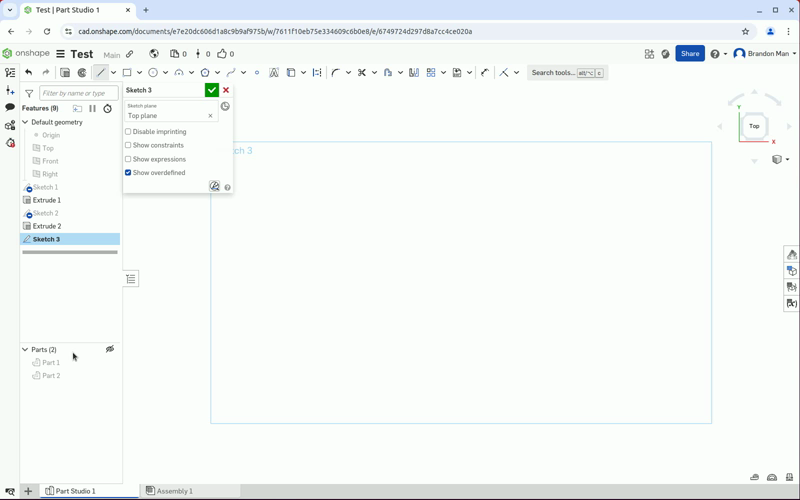
key_down(shift)
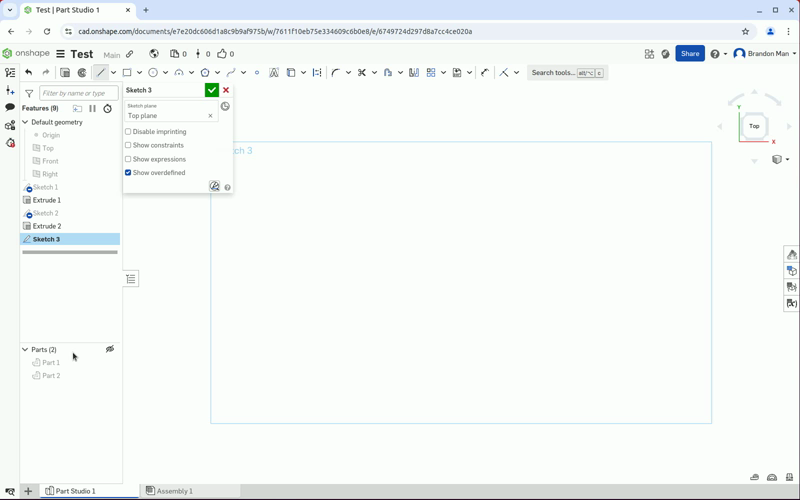
mouse_move(537, 282)
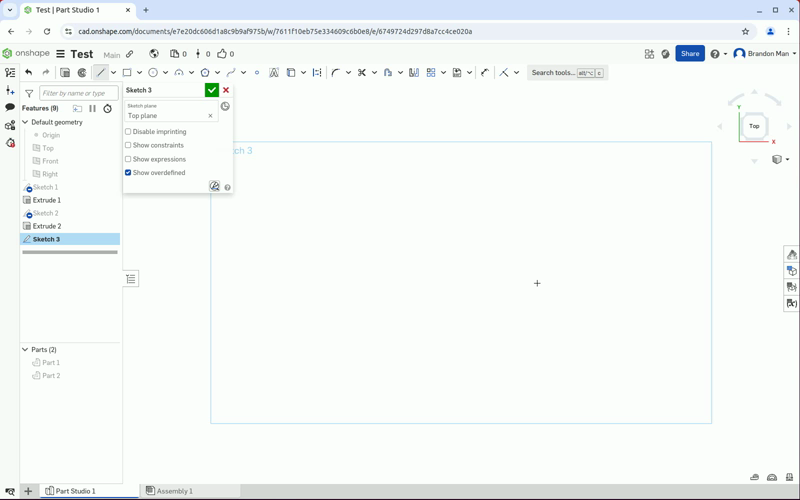
click(537, 282)
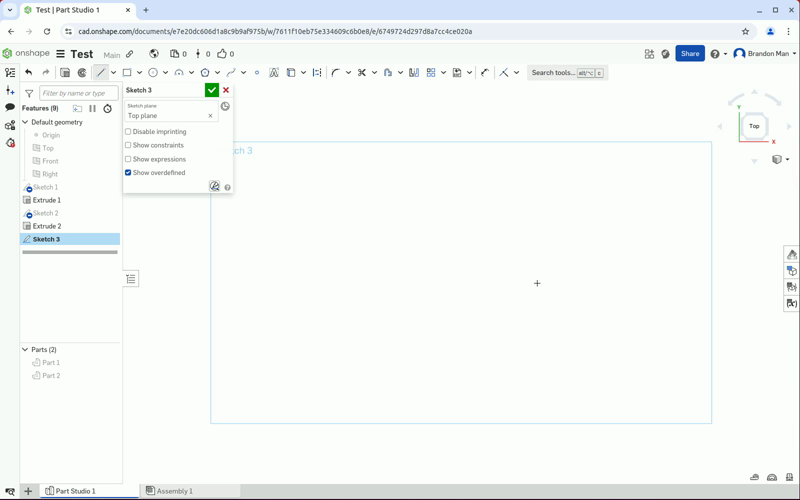
key_up(shift)
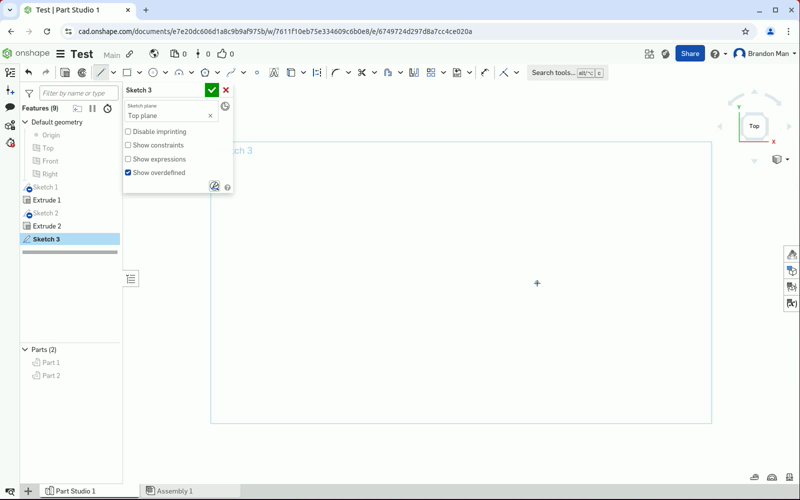
key_down(shift)
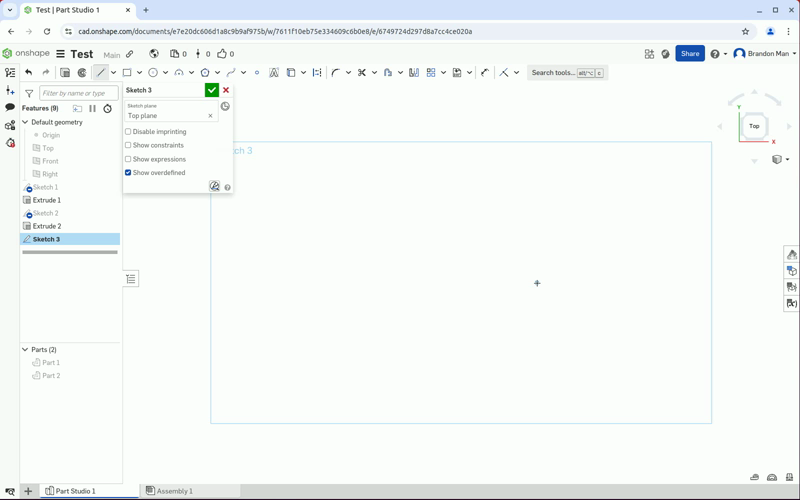
mouse_move(567, 282)
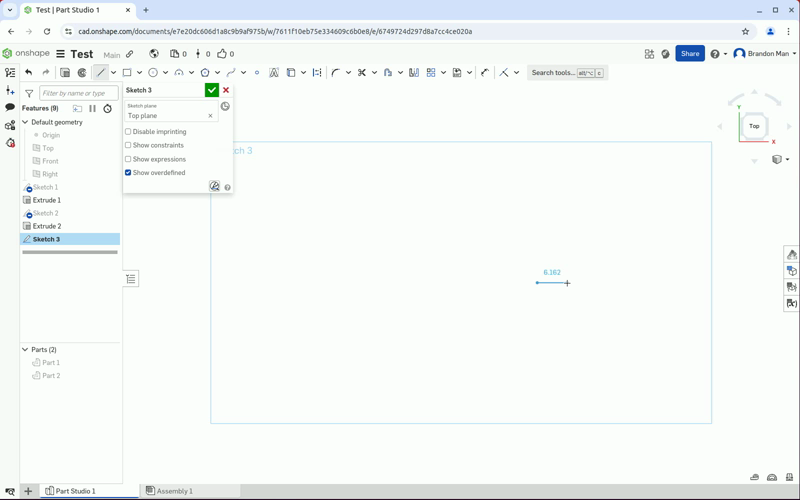
mouse_move(560, 282)
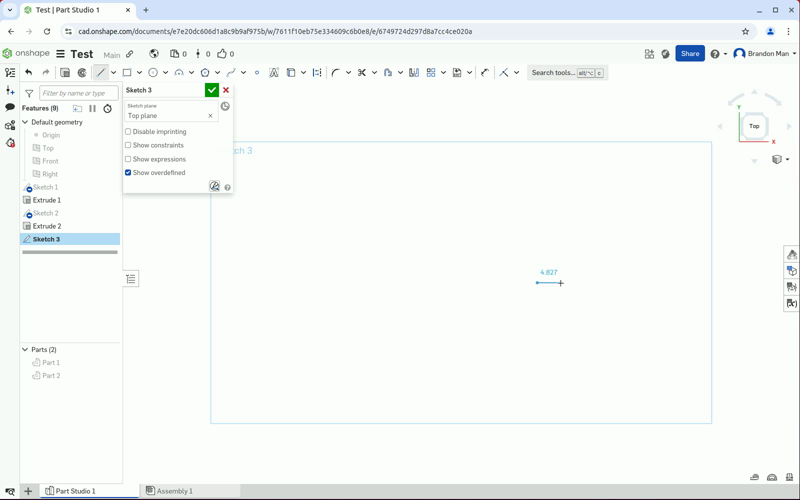
click(560, 282)
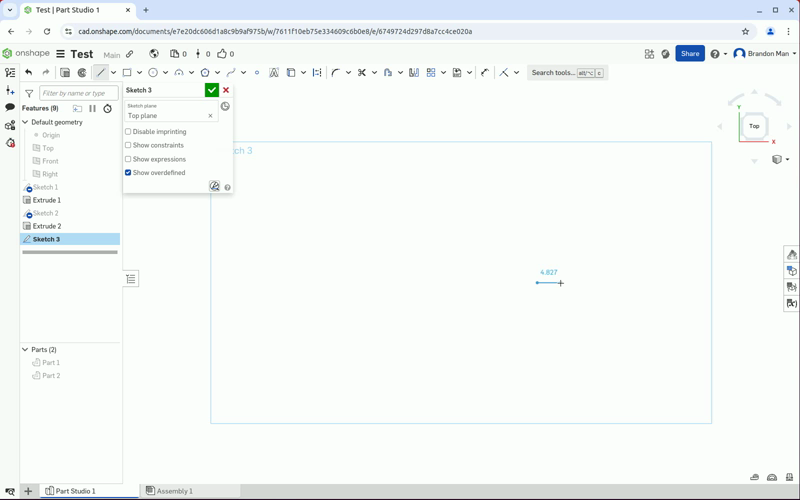
key_up(shift)
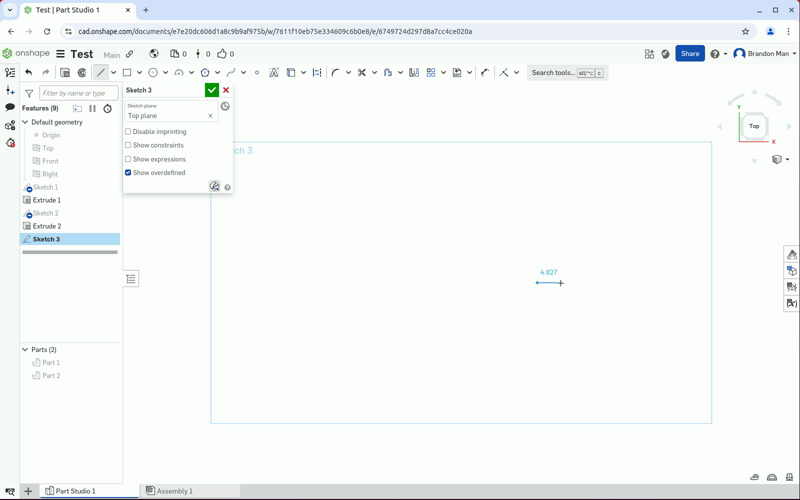
key_down(shift)
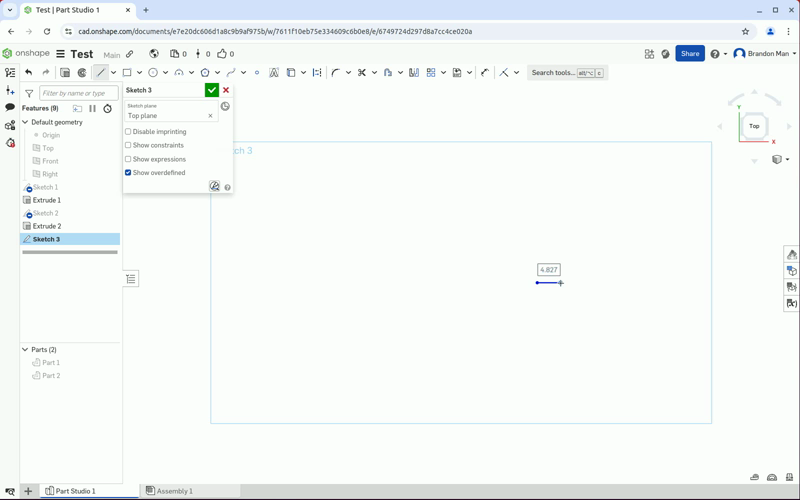
mouse_move(560, 170)
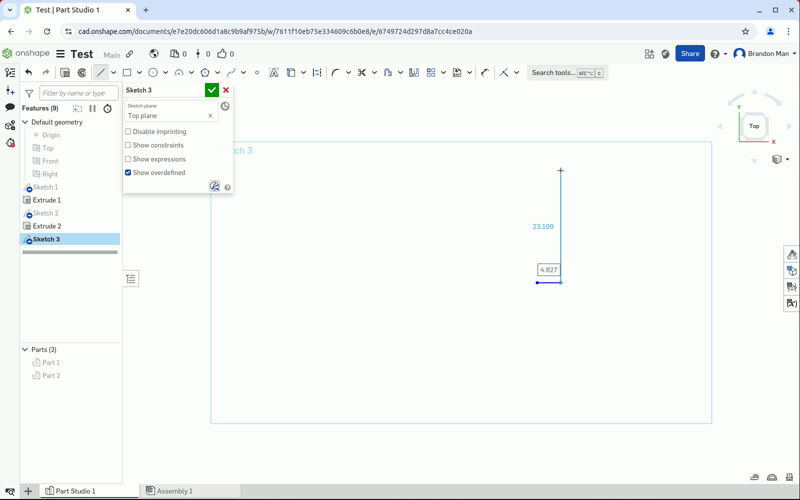
click(560, 170)
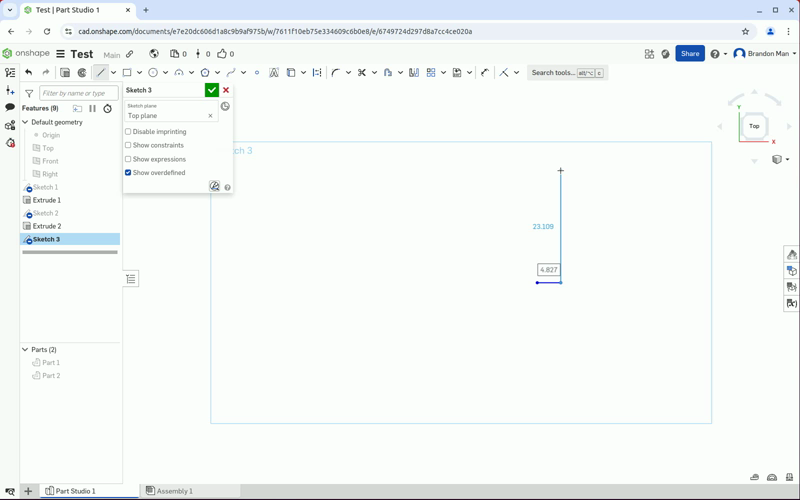
key_up(shift)
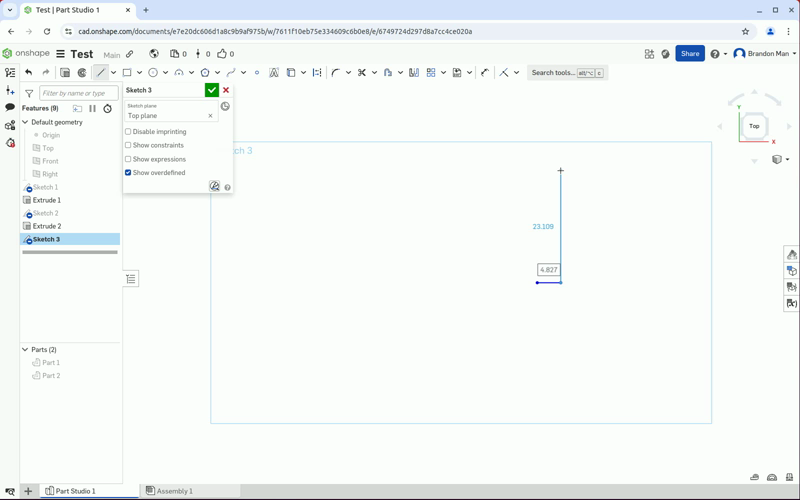
key_down(shift)
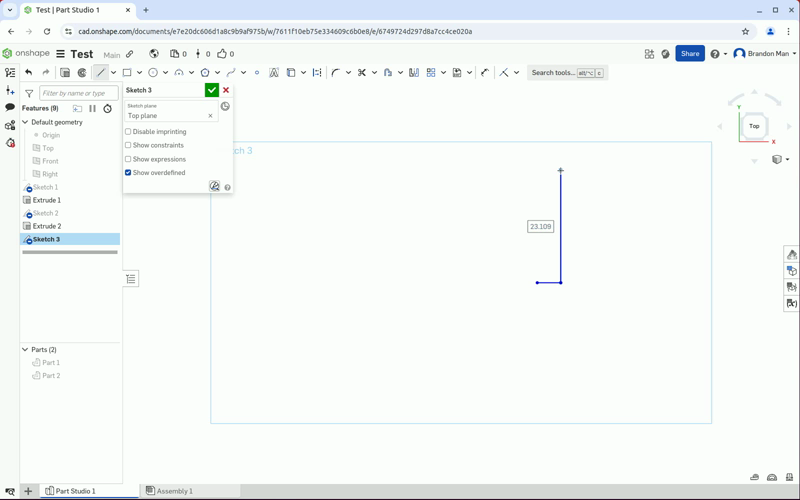
mouse_move(589, 170)
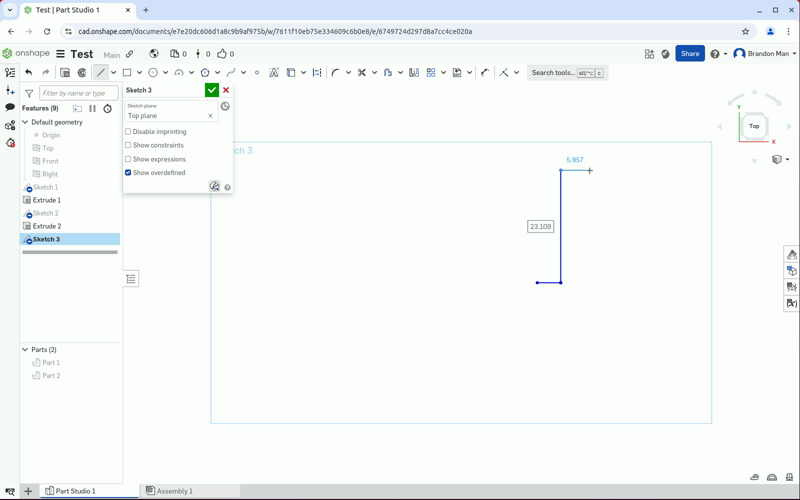
mouse_move(537, 170)
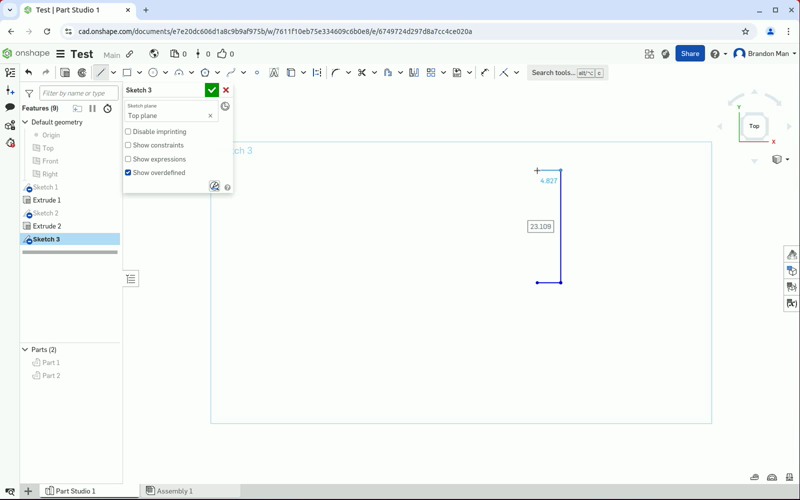
click(537, 170)
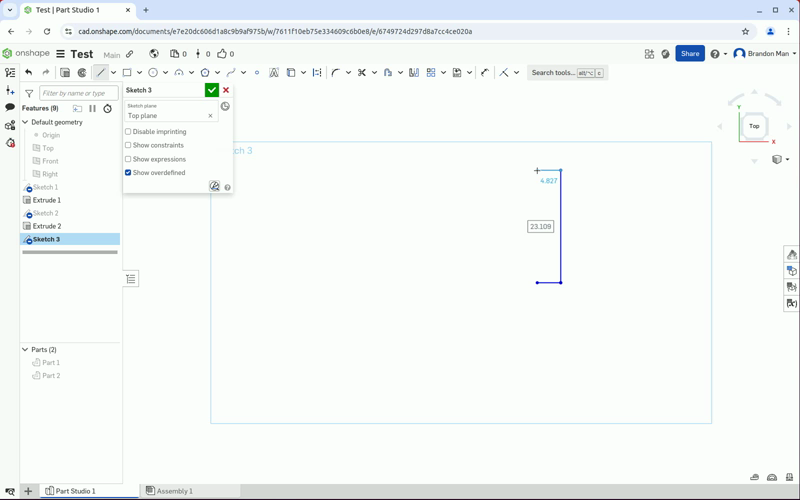
key_up(shift)
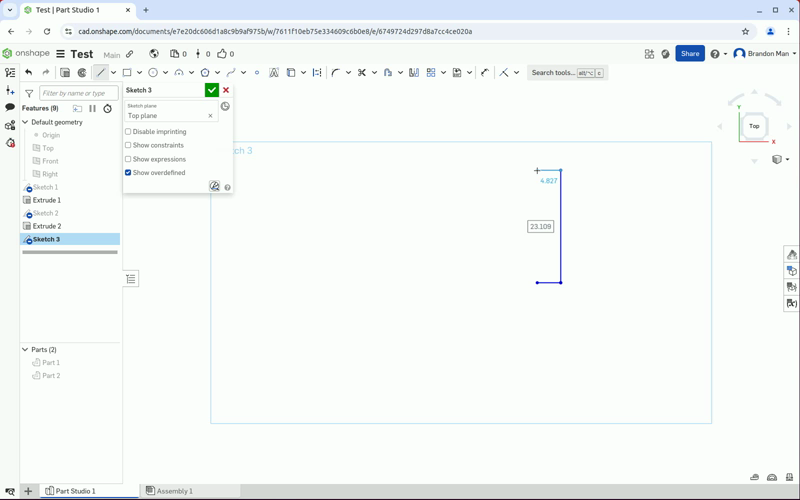
key_down(shift)
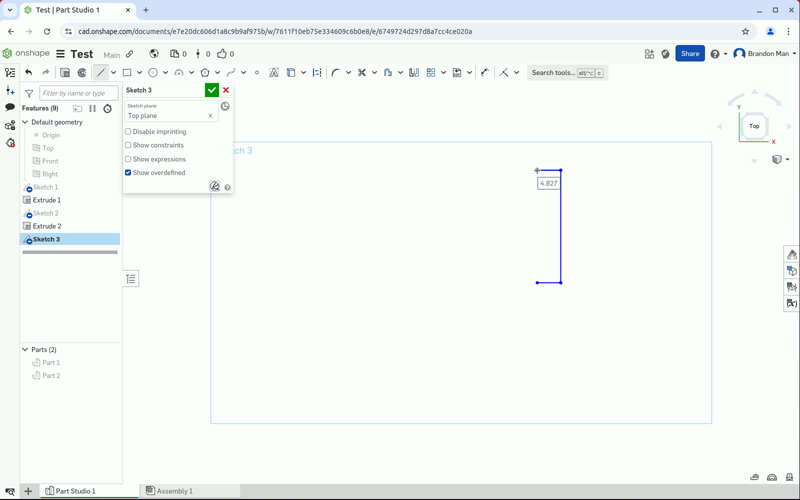
mouse_move(537, 282)
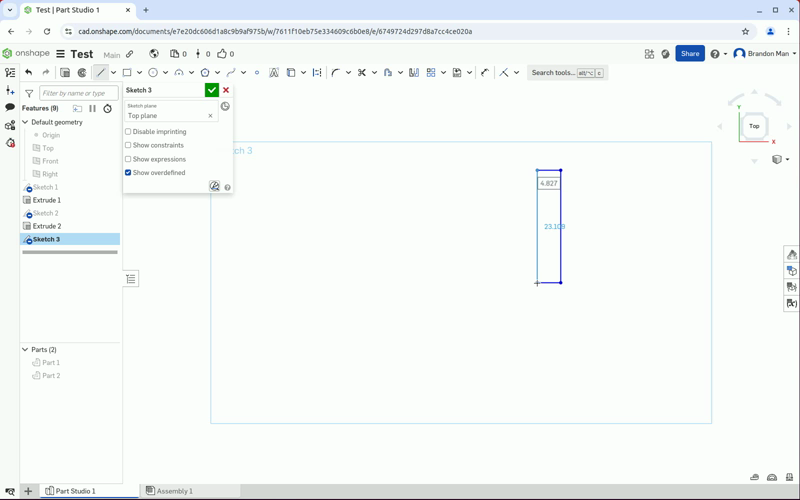
key_up(shift)
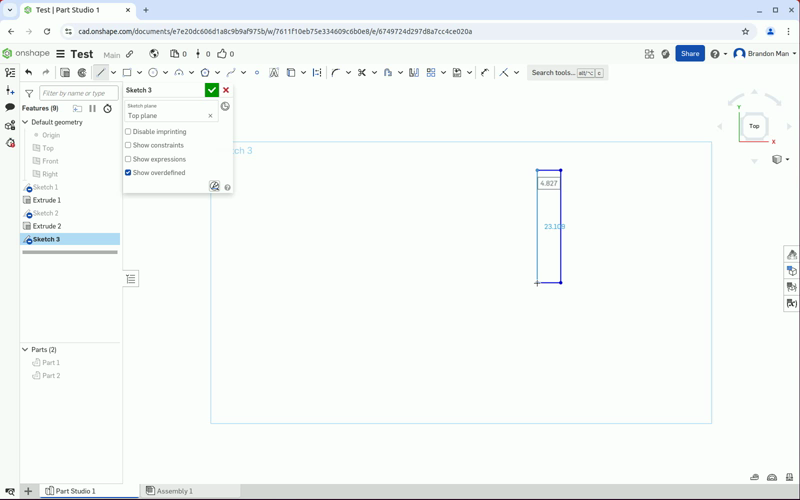
click(537, 282)
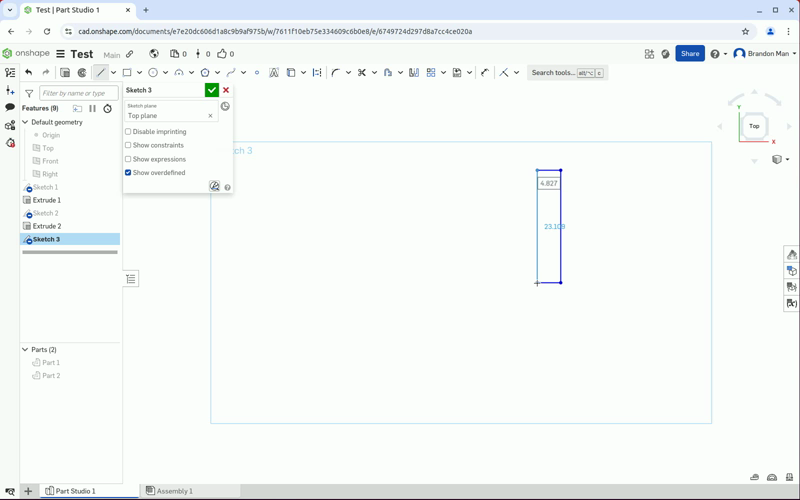
key(esc)
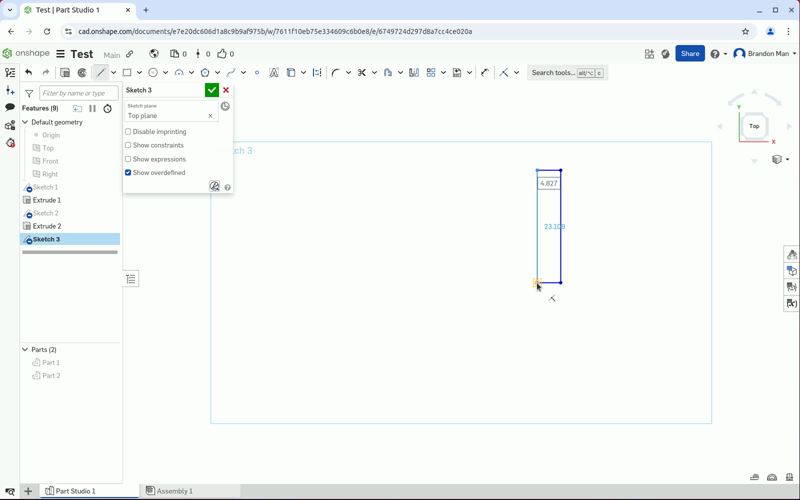
mouse_move(548, 181)
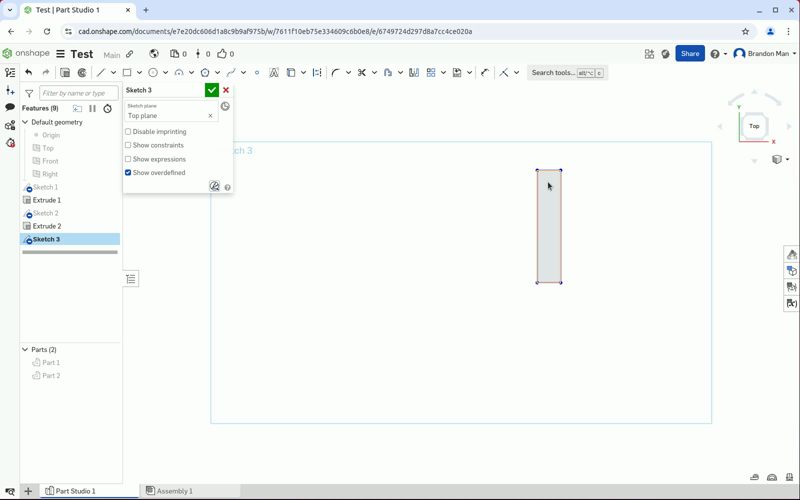
click(548, 181)
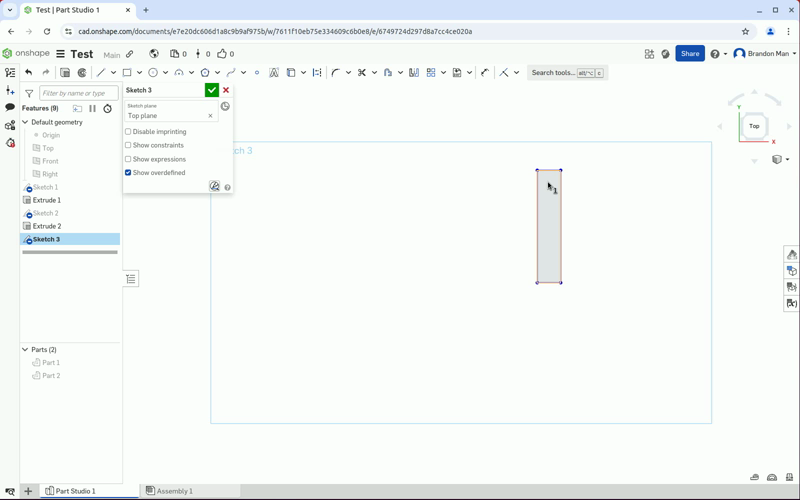
mouse_move(73, 352)
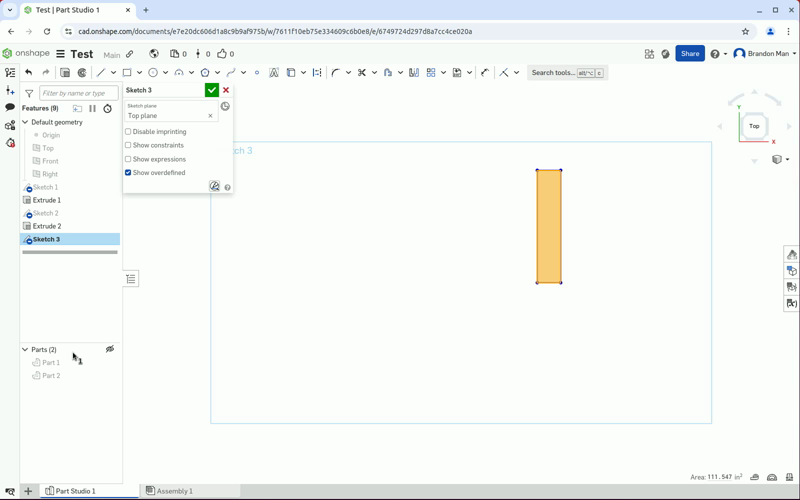
key(shift+y)
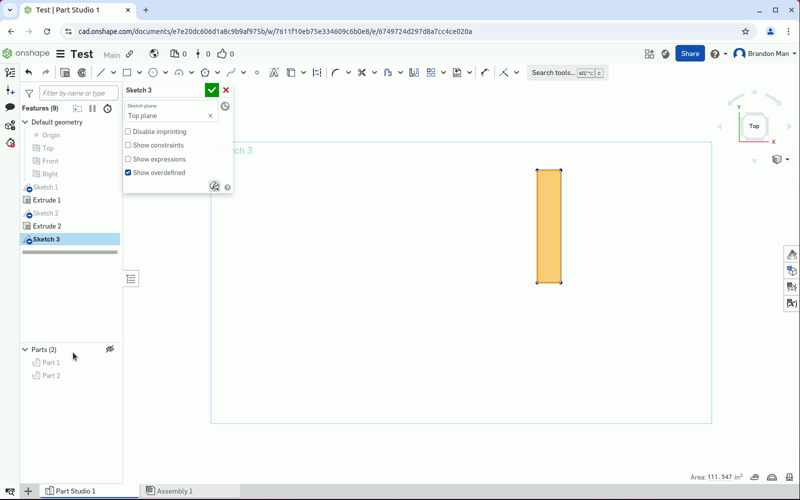
key(shift+e)
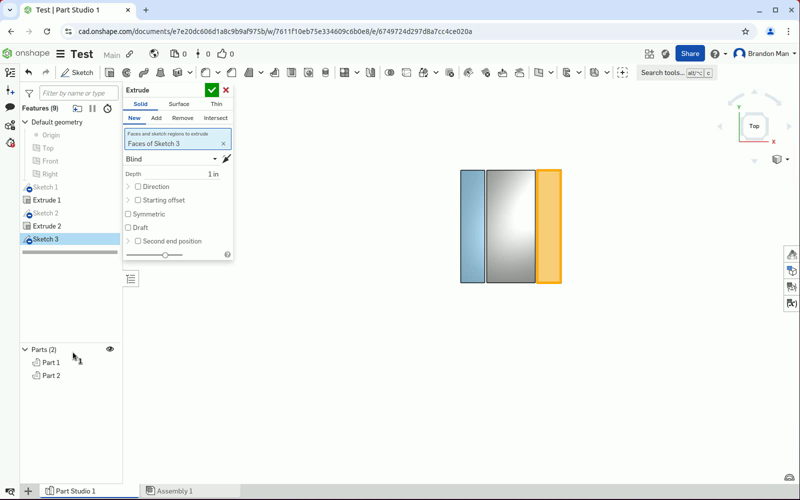
mouse_move(143, 106)
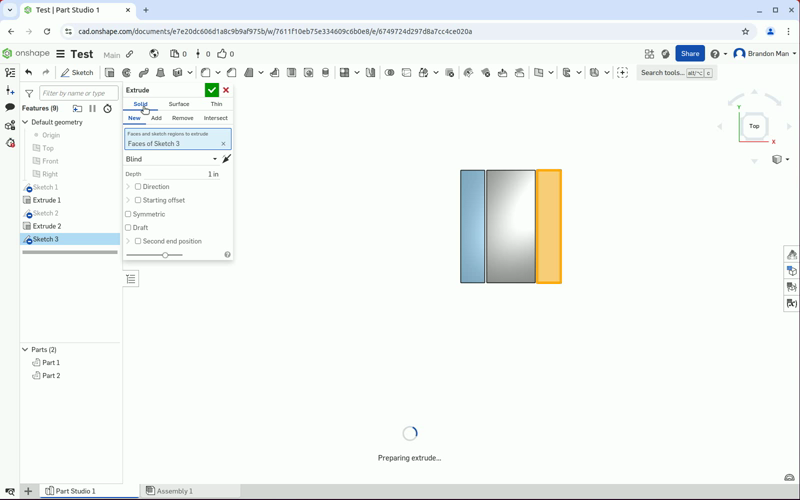
click(143, 106)
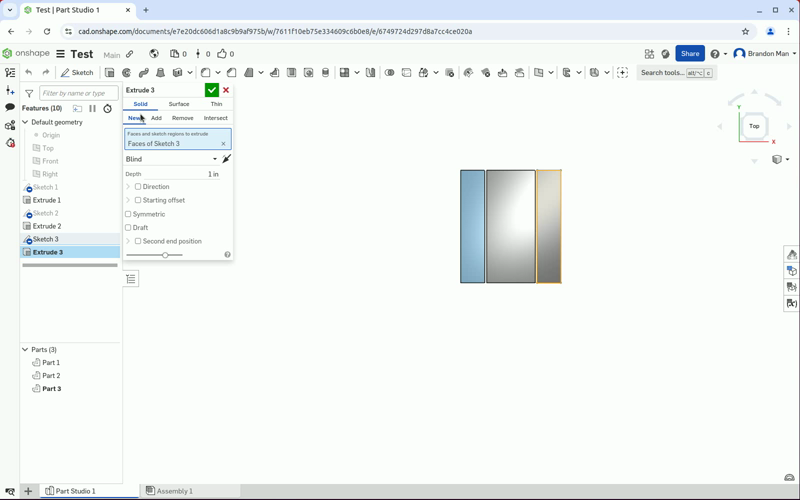
mouse_move(137, 120)
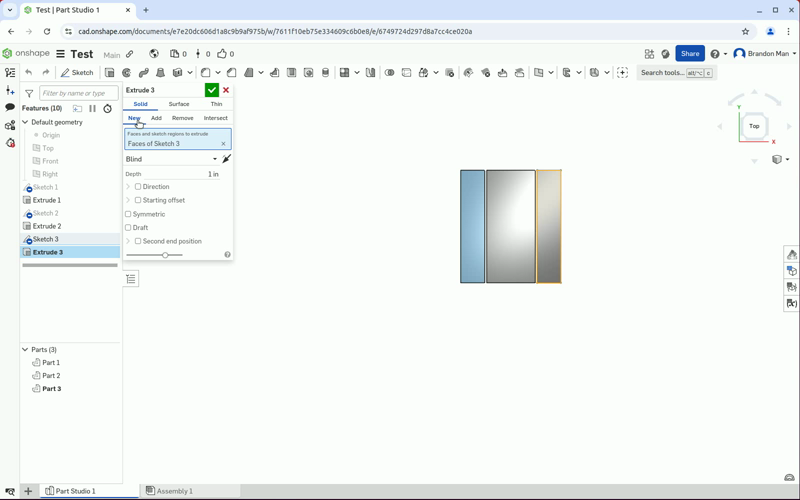
click(137, 120)
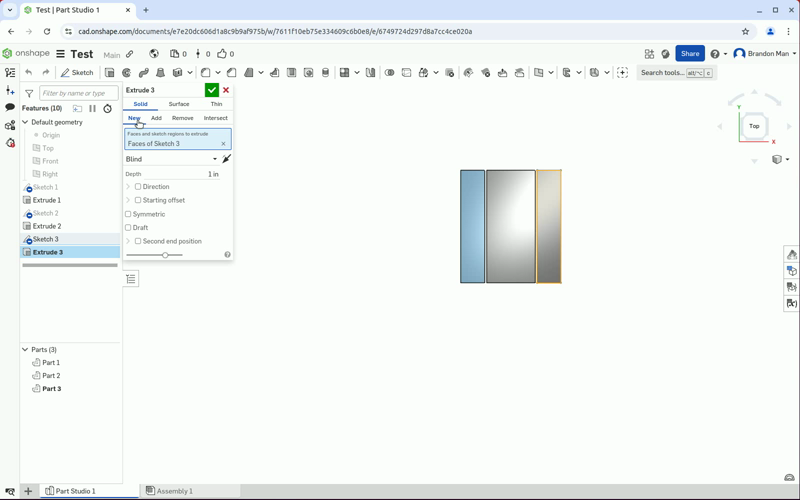
key(tab, 4)
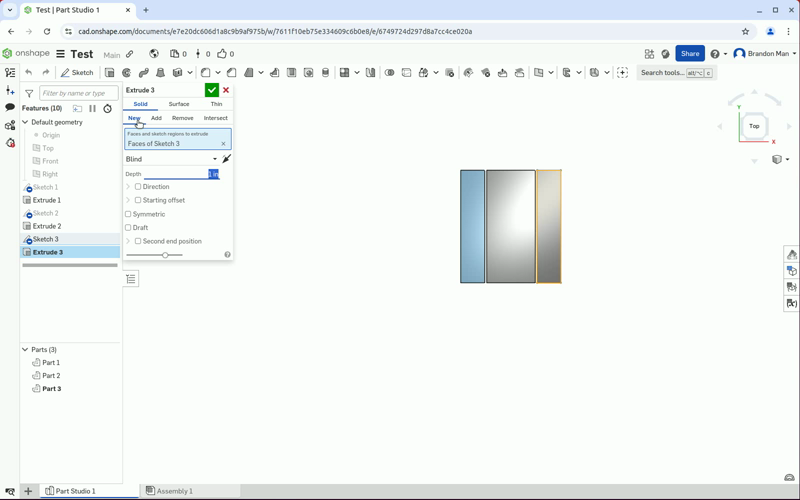
text(0.241)
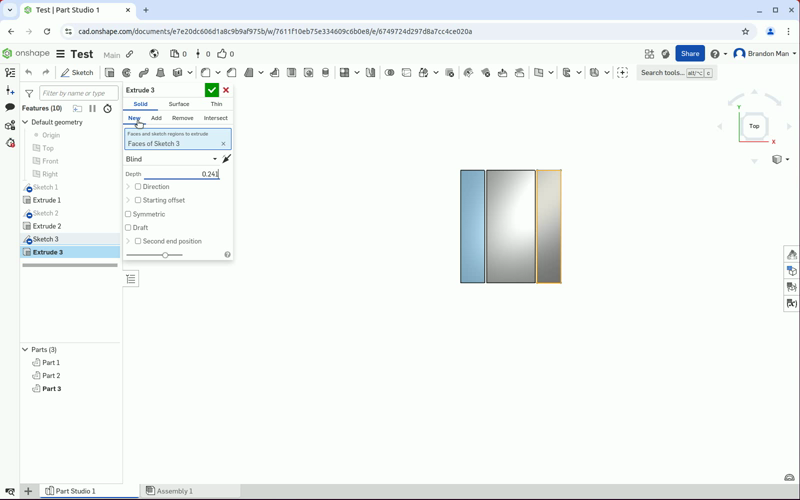
key(enter)
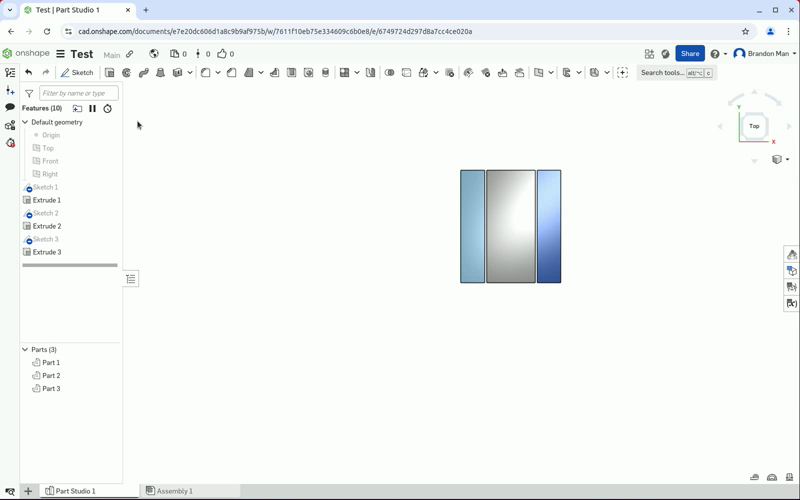
key(shift+h)
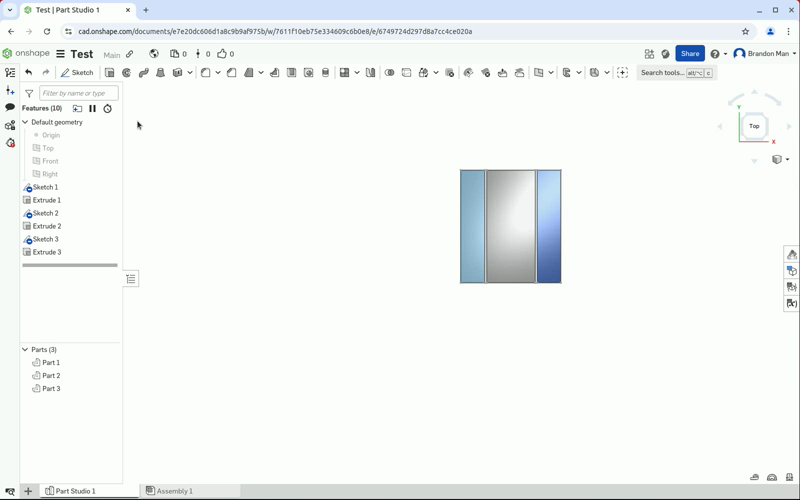
key(shift+h)
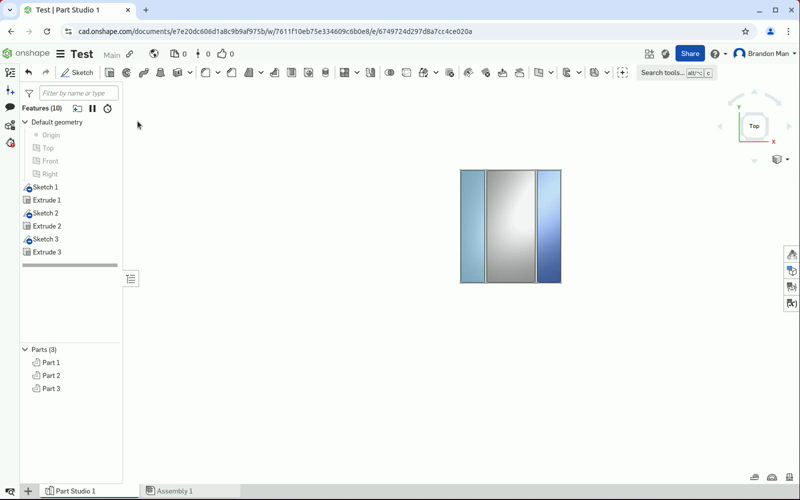
key(shift+7)
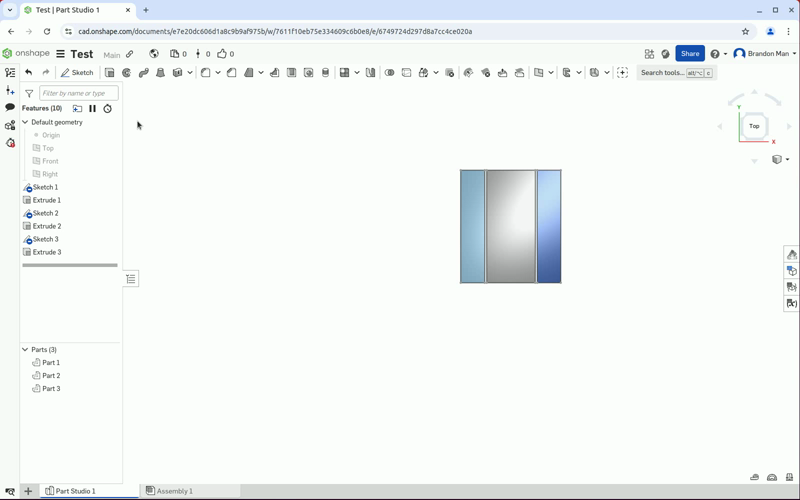
key(up, 3)
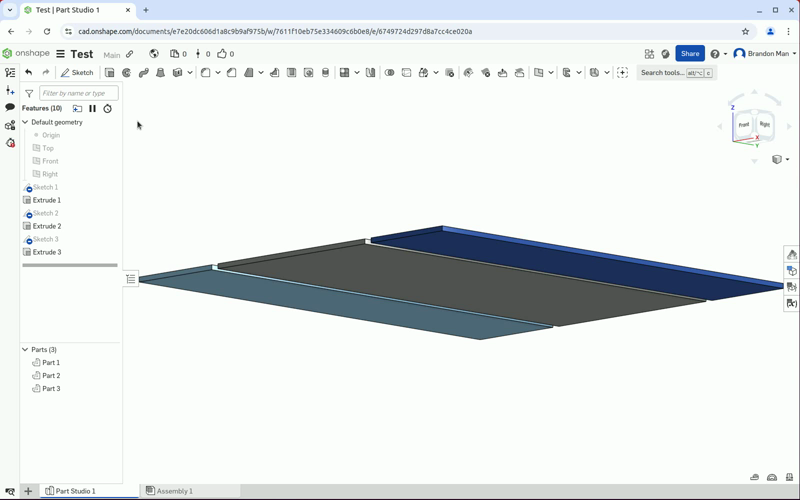
key(left, 3)
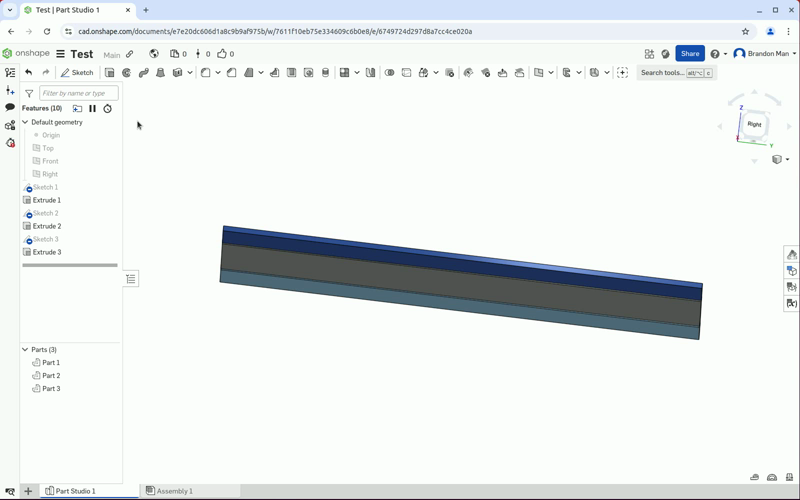
key(right, 3)
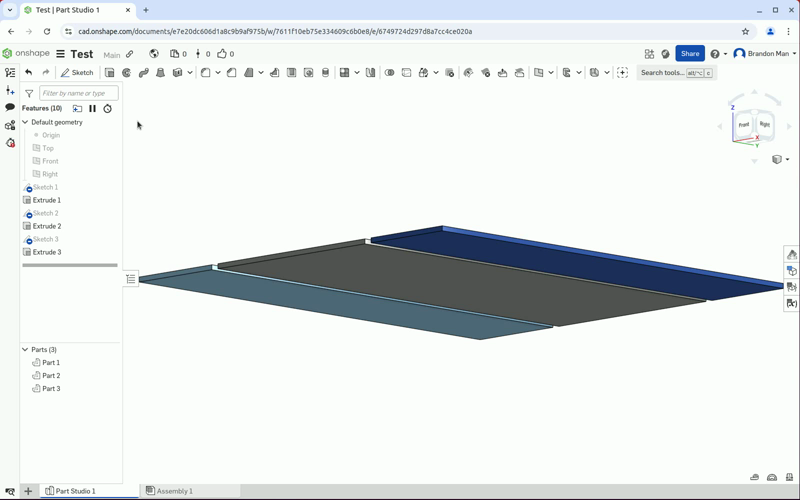
key(down, 3)
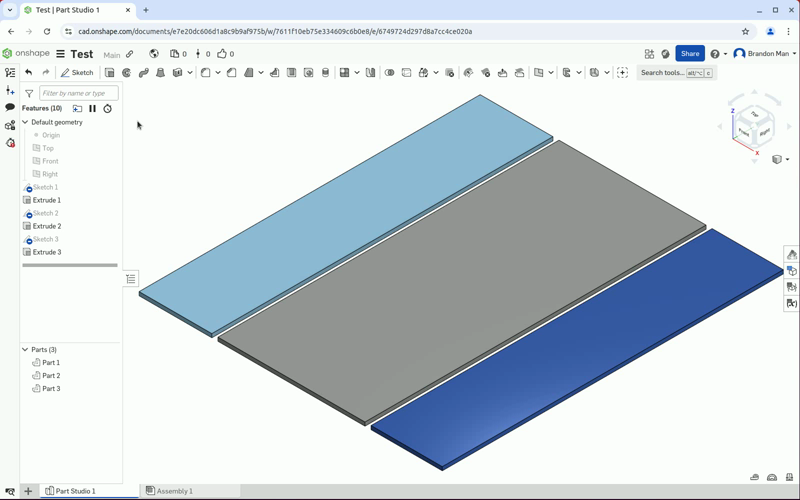
mouse_move(73, 189)
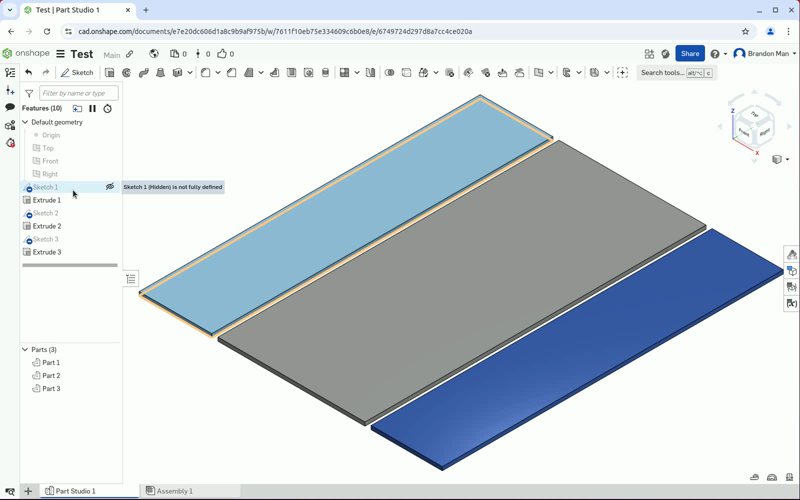
click(73, 189)